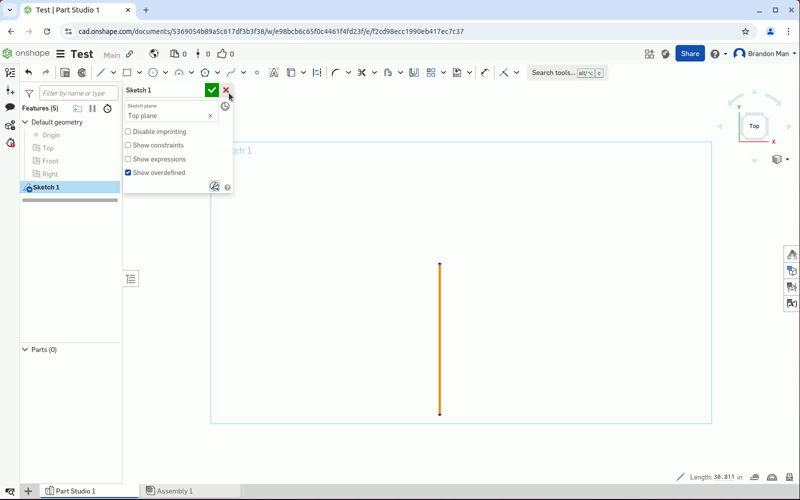
key(shift+h)
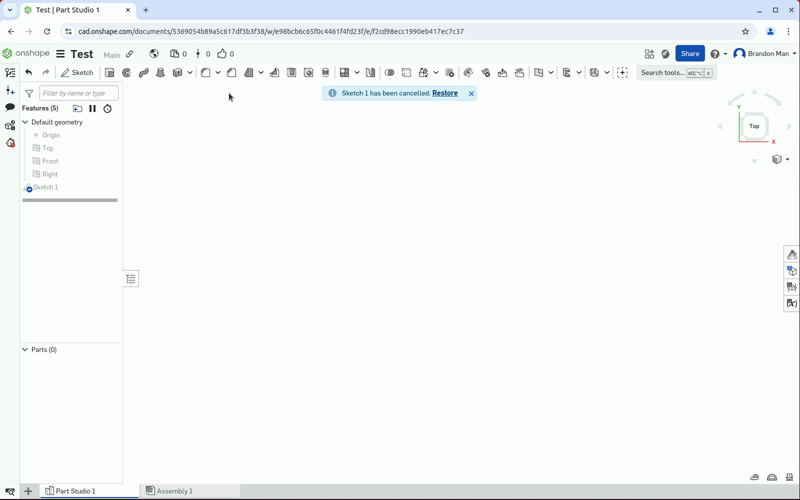
mouse_move(73, 352)
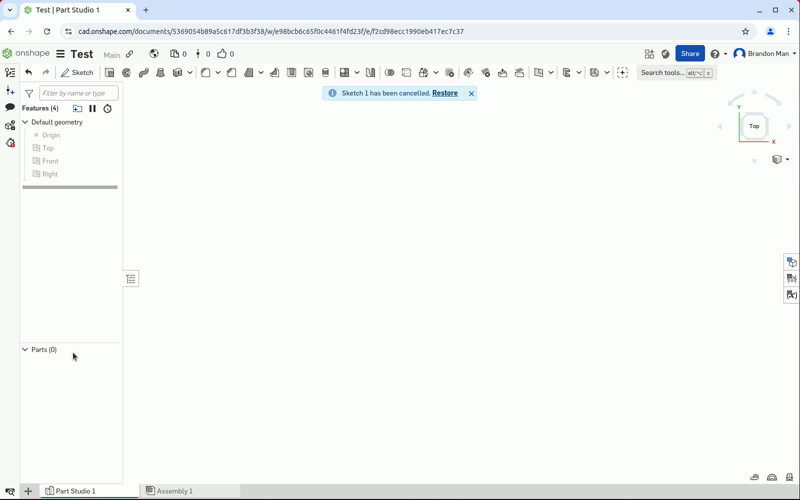
key(y)
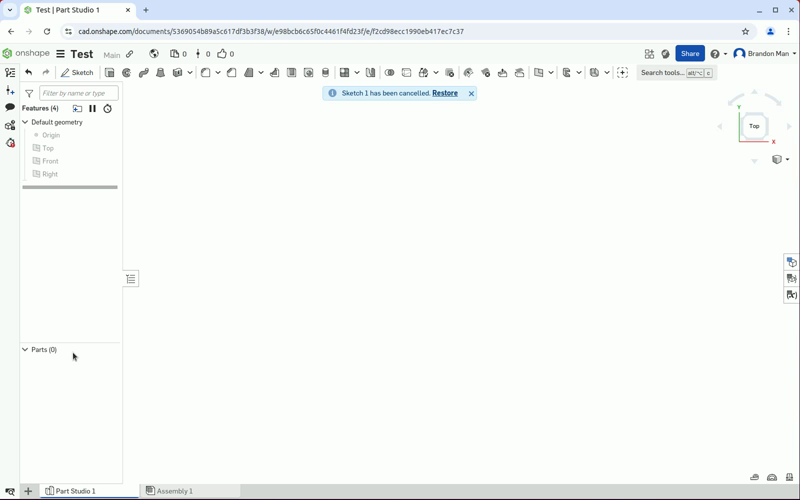
key(shift+p)
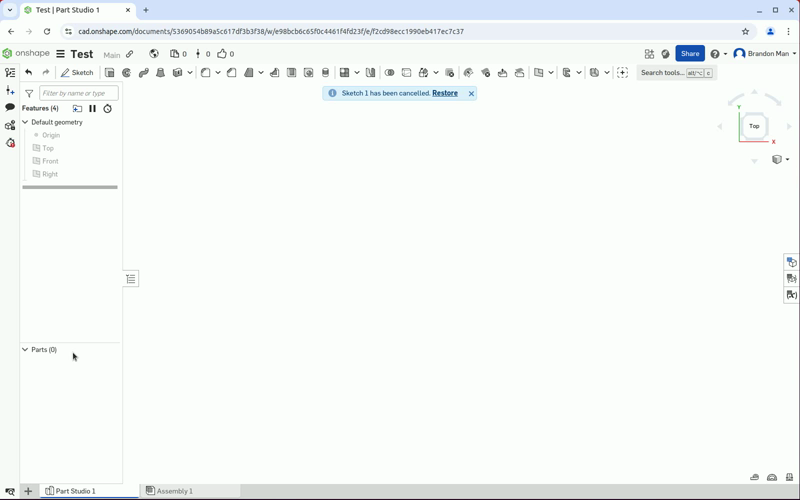
key(space)
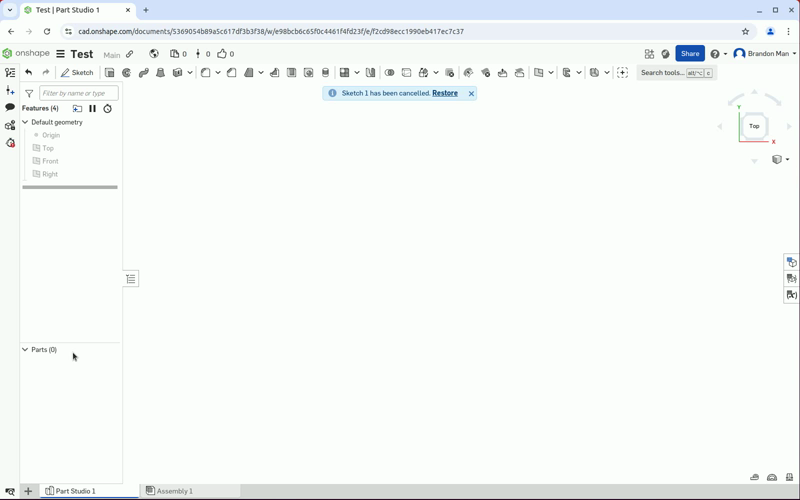
key_down(shift)
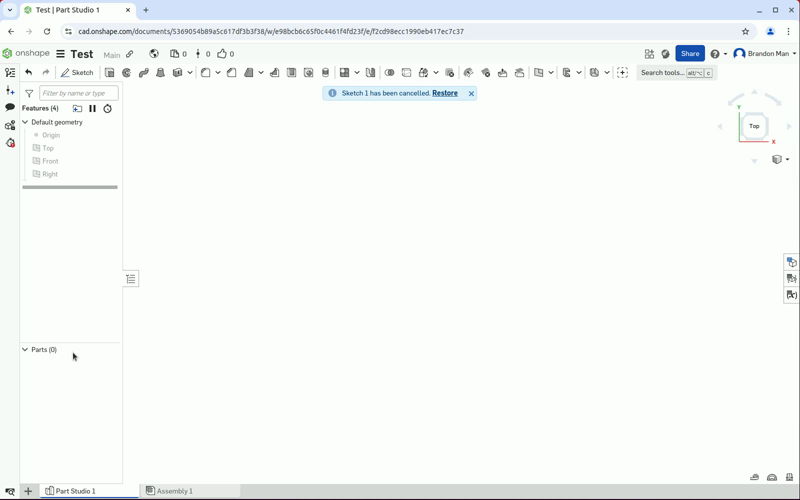
key(up)
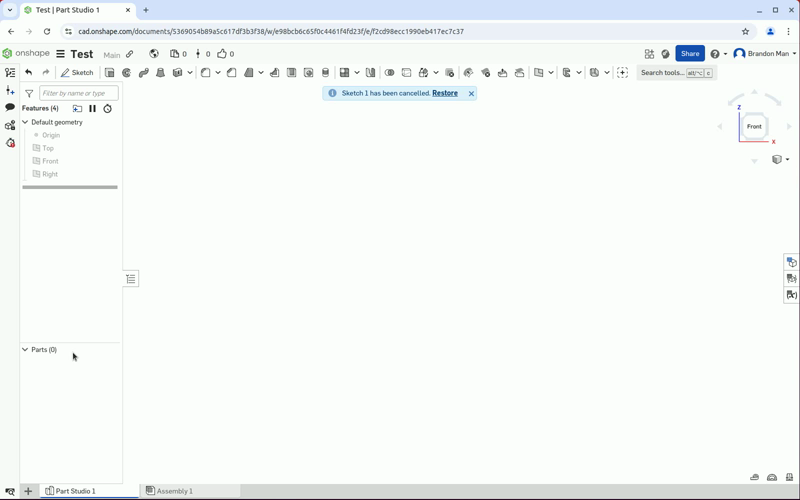
key_up(shift)
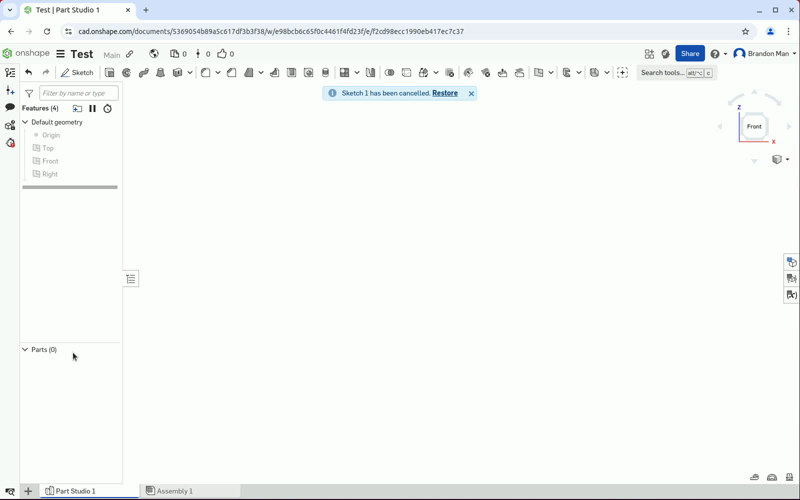
mouse_move(73, 352)
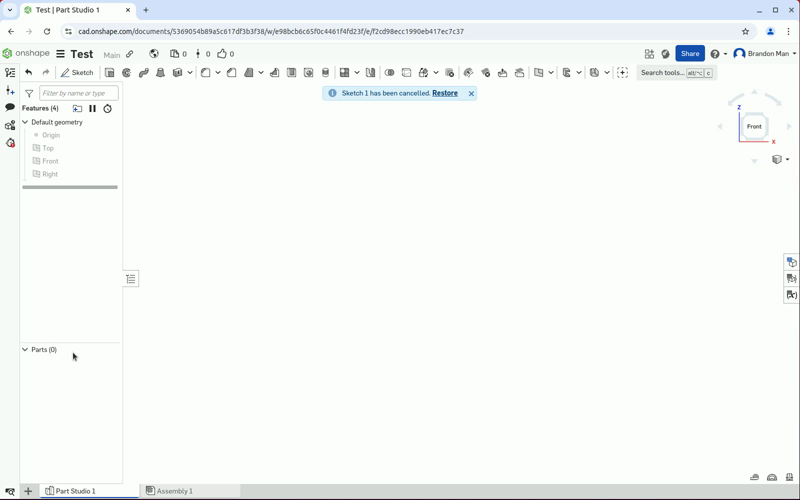
key(shift+y)
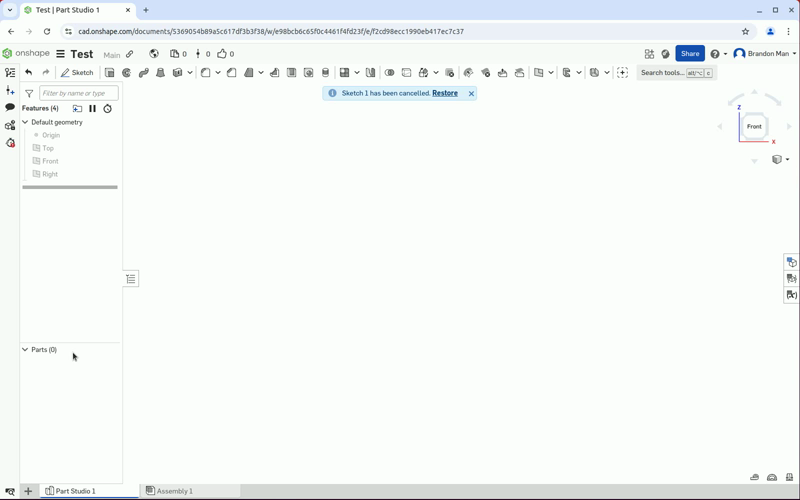
key(shift+s)
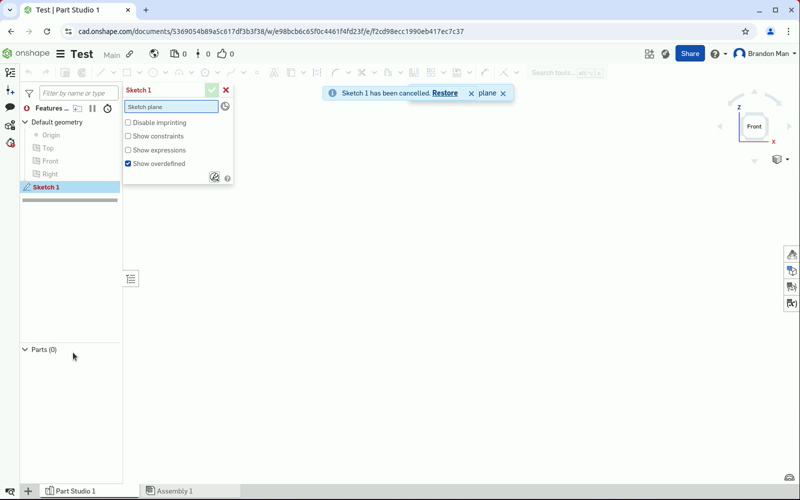
mouse_move(73, 163)
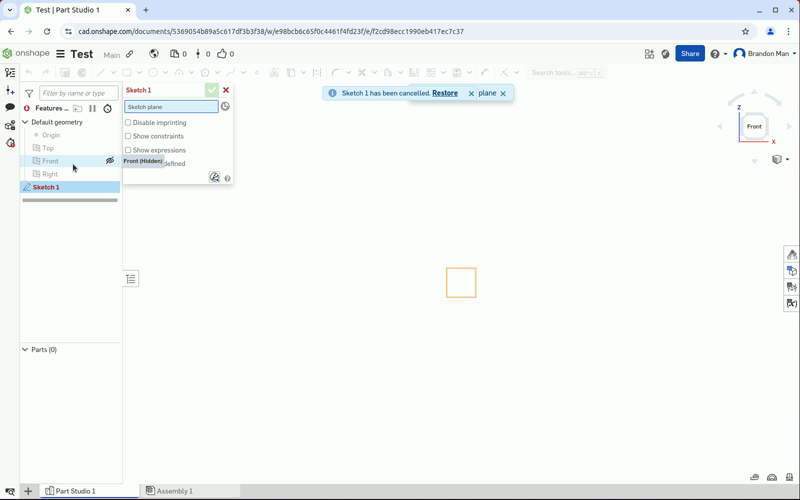
click(73, 163)
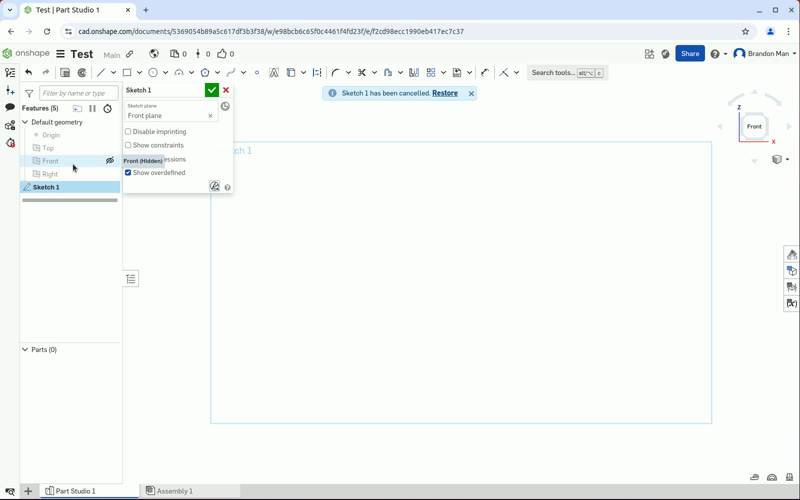
mouse_move(73, 352)
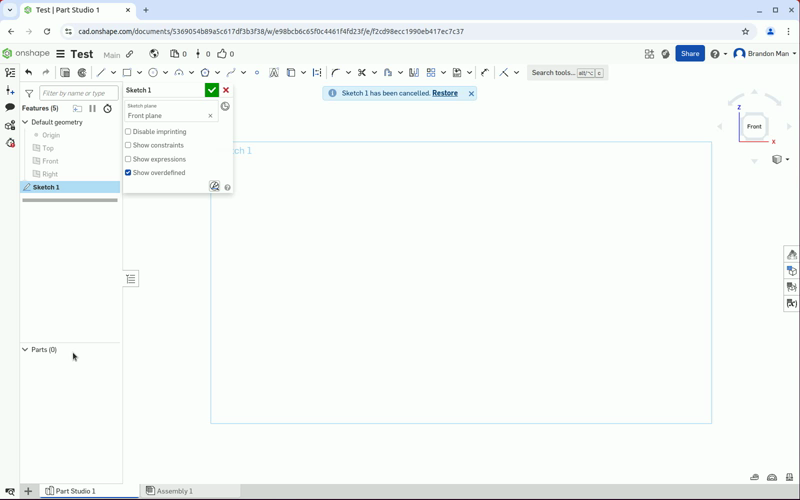
key(y)
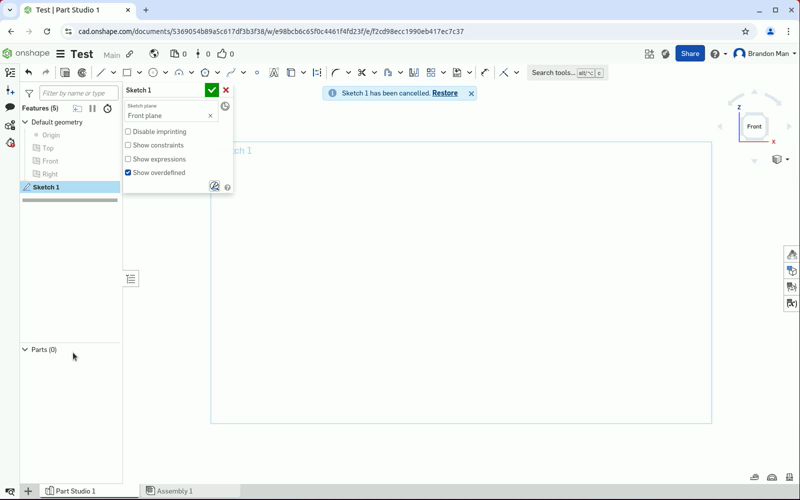
key(l)
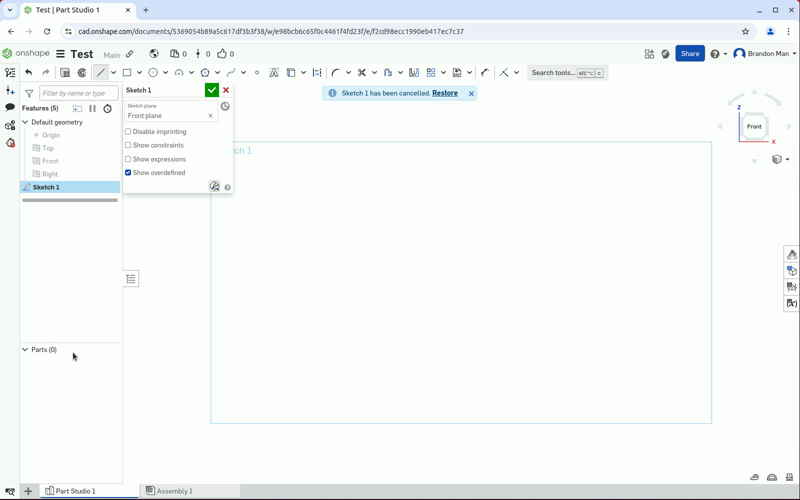
key_down(shift)
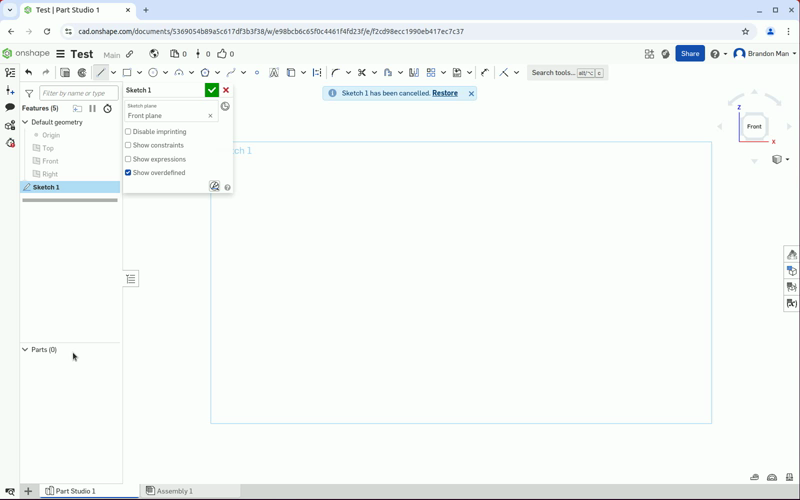
mouse_move(460, 282)
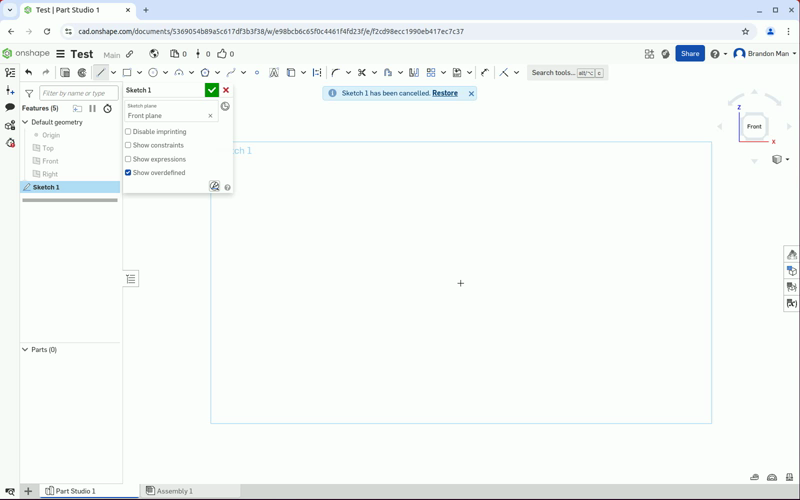
click(460, 282)
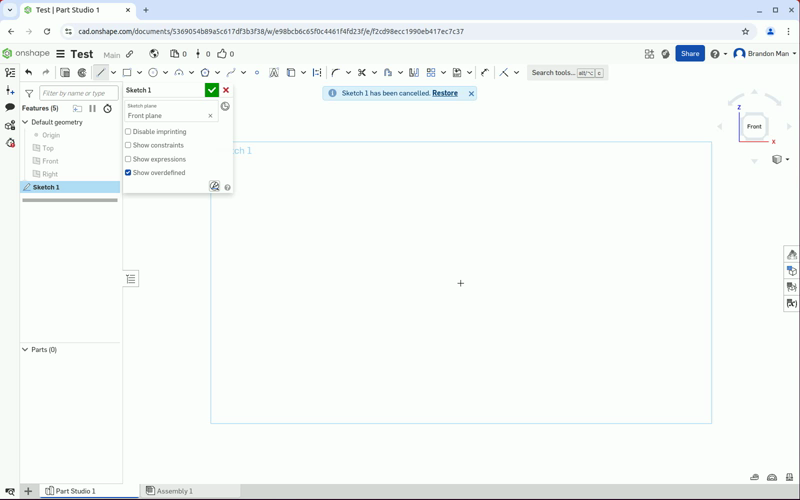
key_up(shift)
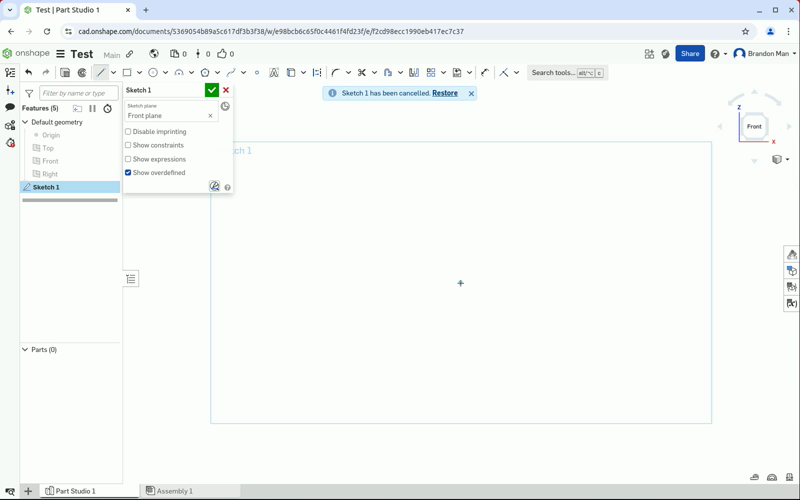
key_down(shift)
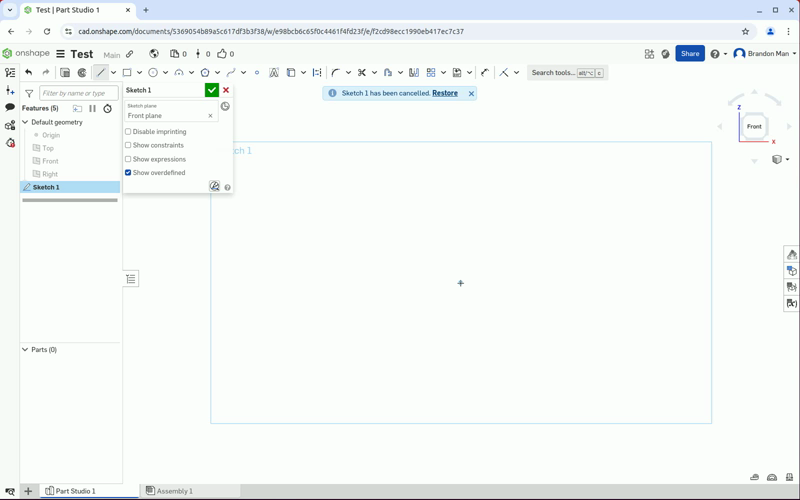
mouse_move(490, 282)
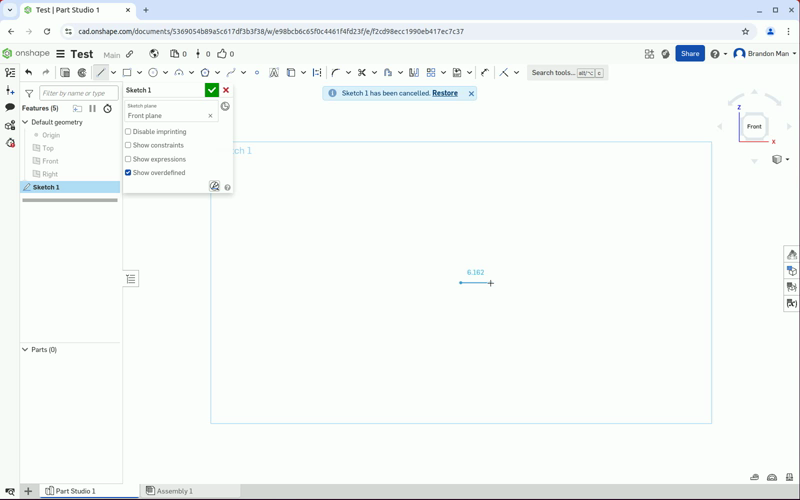
mouse_move(470, 282)
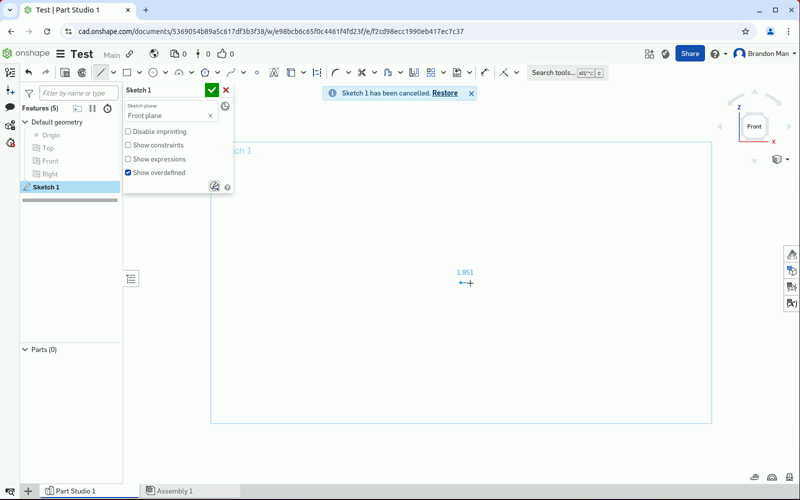
click(470, 282)
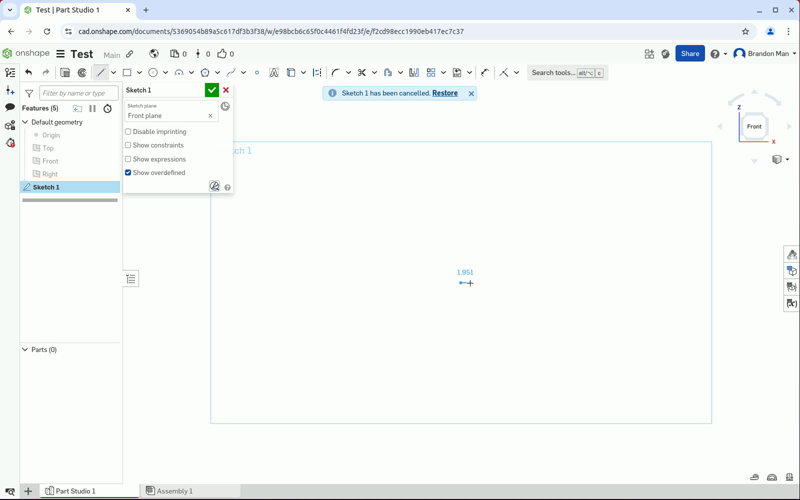
key_up(shift)
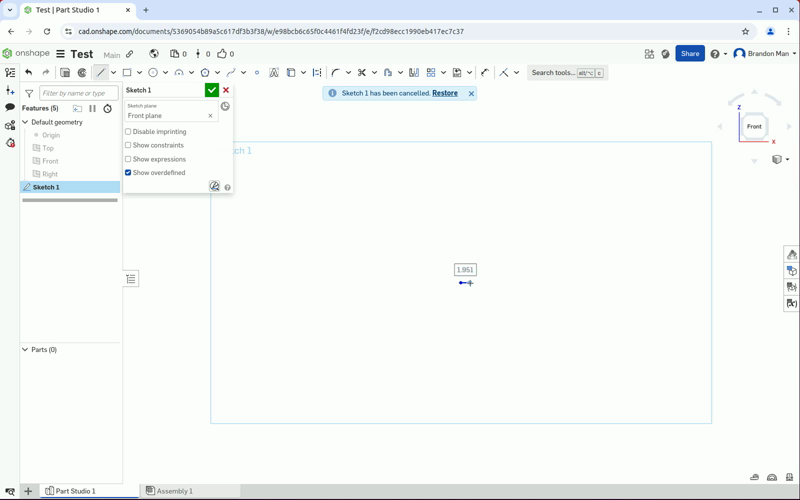
key_down(shift)
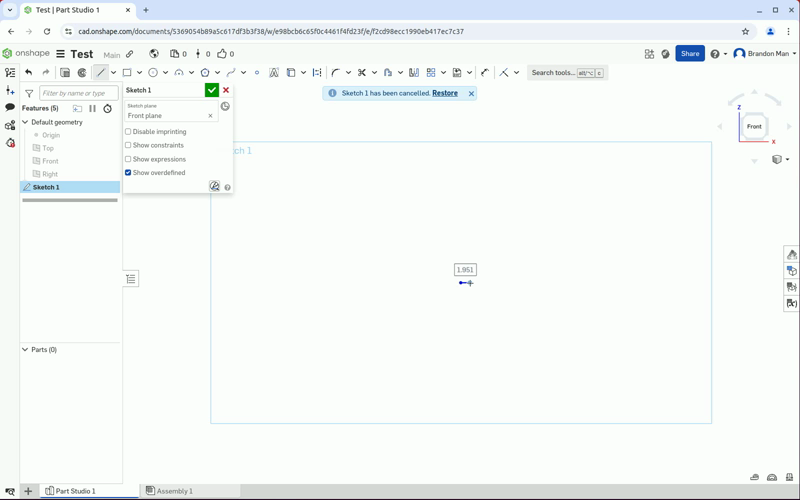
mouse_move(504, 227)
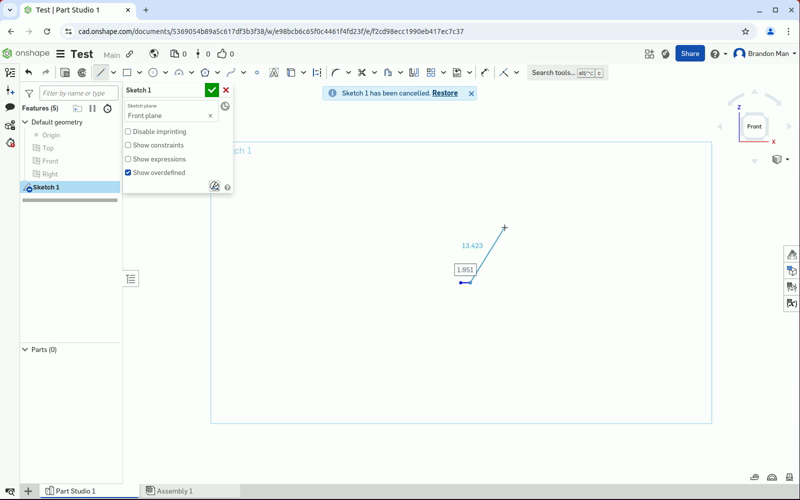
click(504, 227)
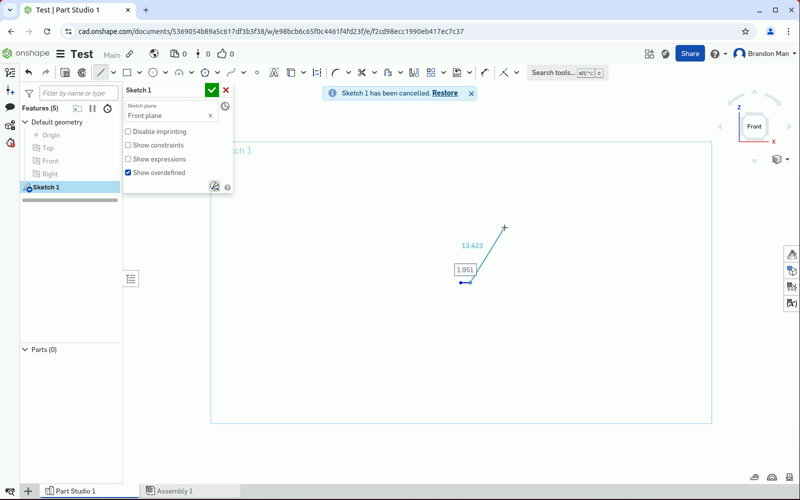
key_up(shift)
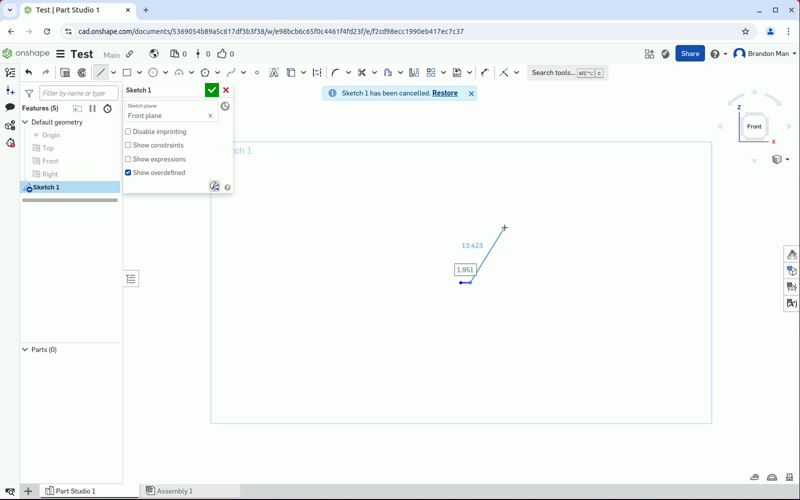
key_down(shift)
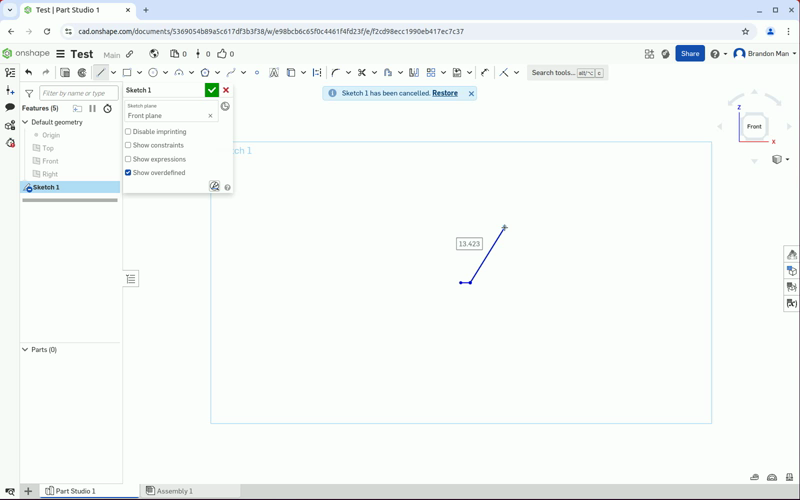
mouse_move(534, 227)
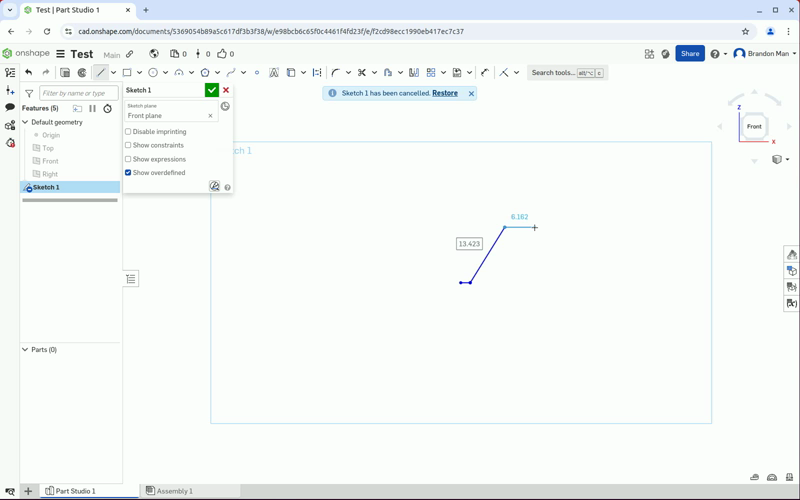
mouse_move(495, 227)
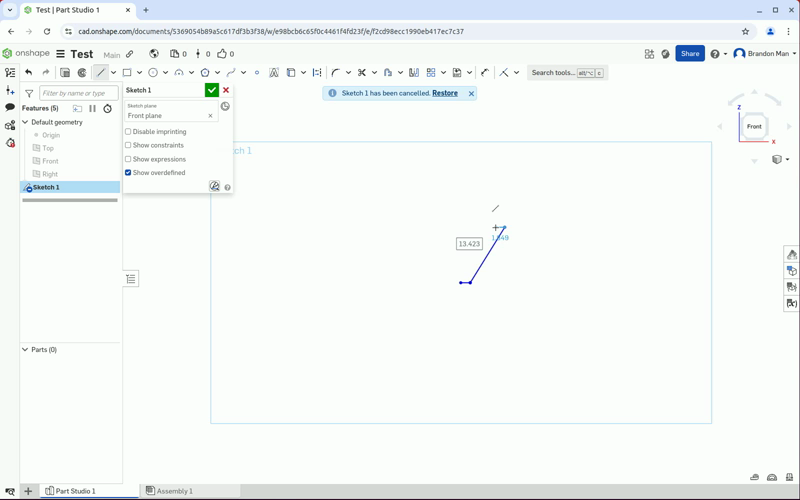
click(495, 227)
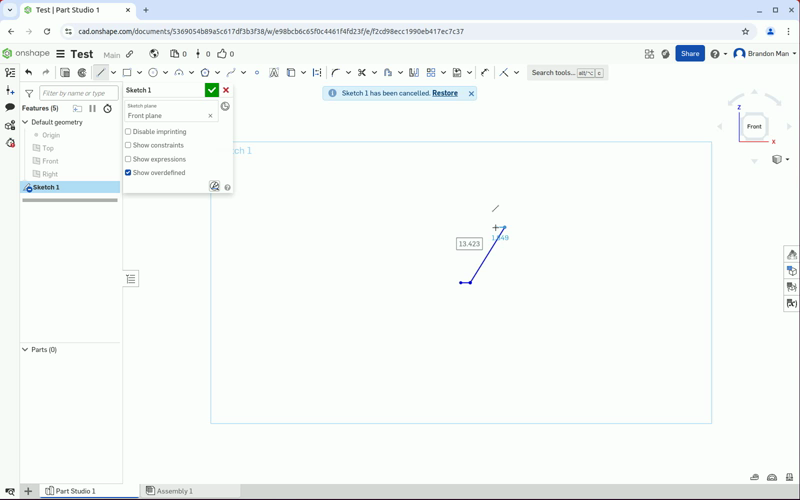
key_up(shift)
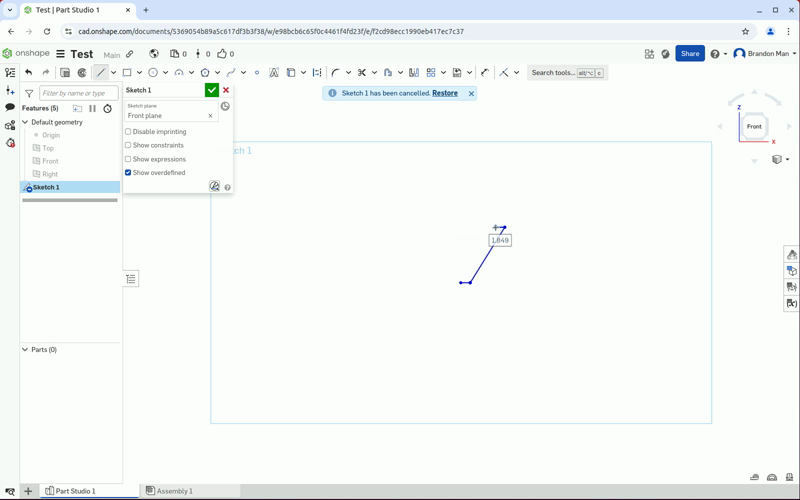
key_down(shift)
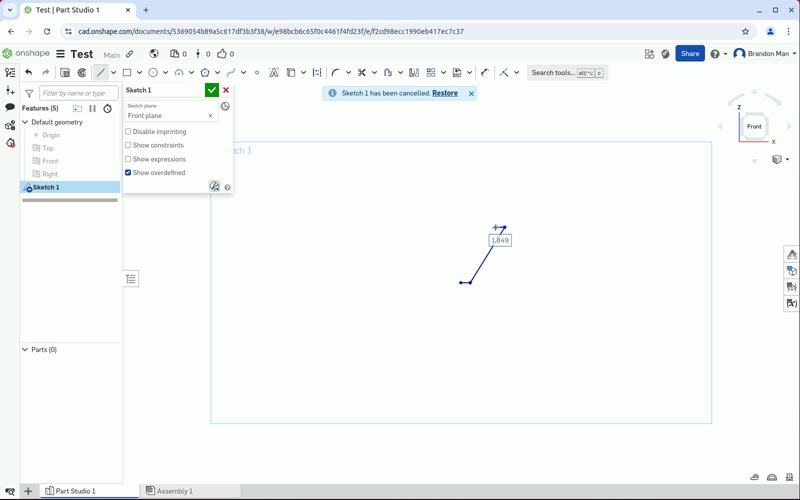
mouse_move(460, 282)
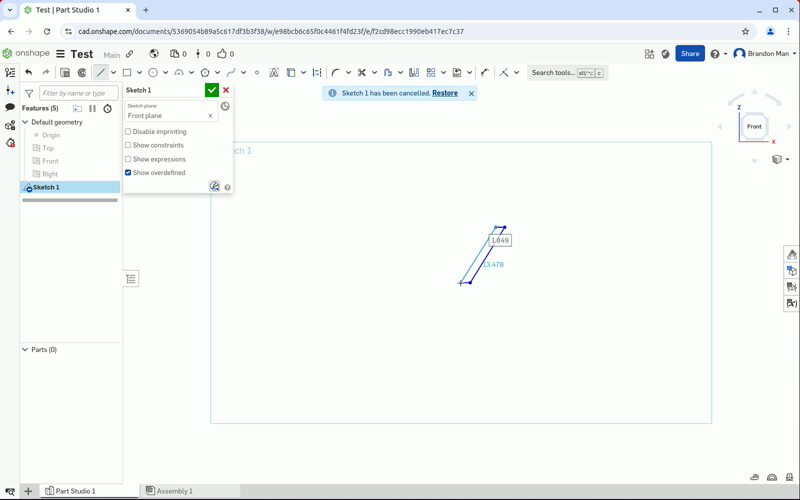
key_up(shift)
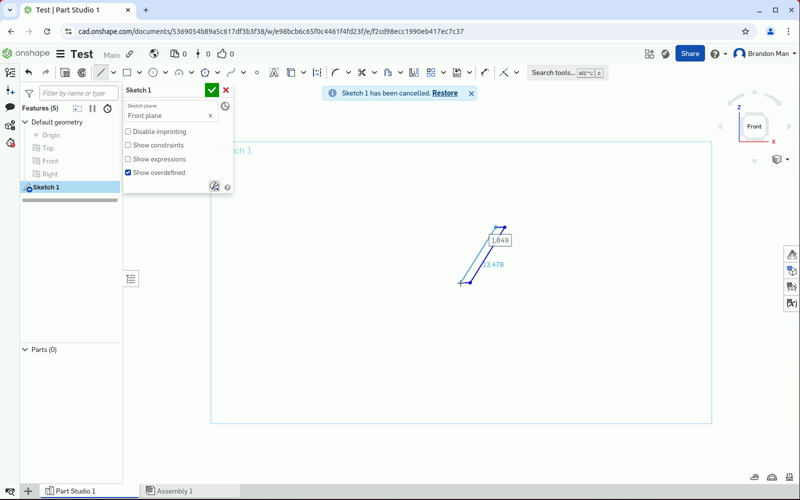
click(460, 282)
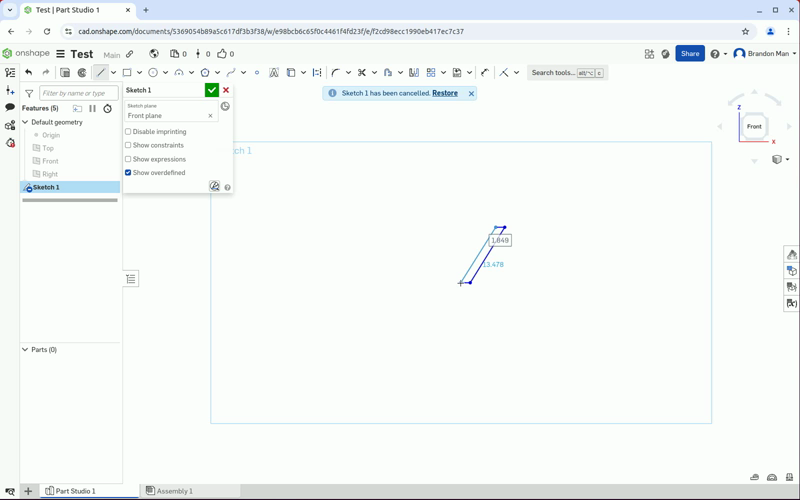
key(esc)
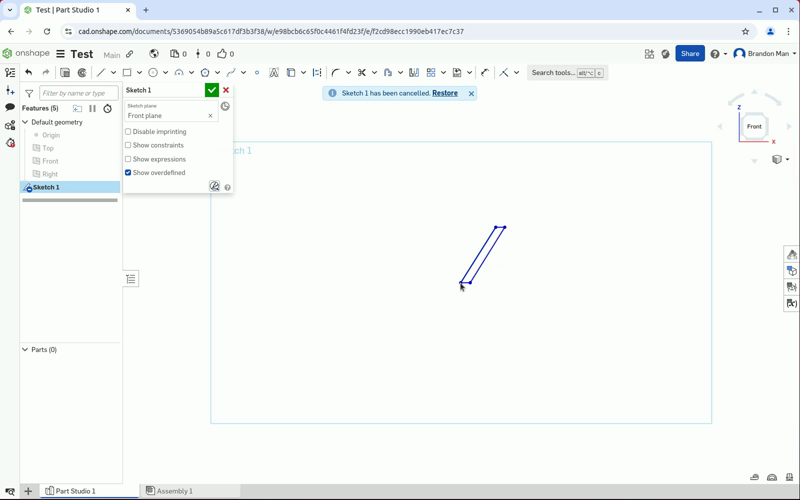
mouse_move(486, 249)
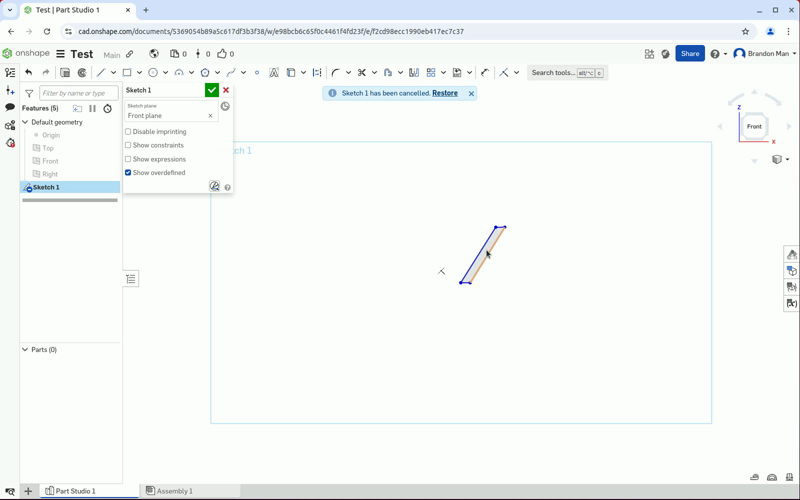
scroll(6)
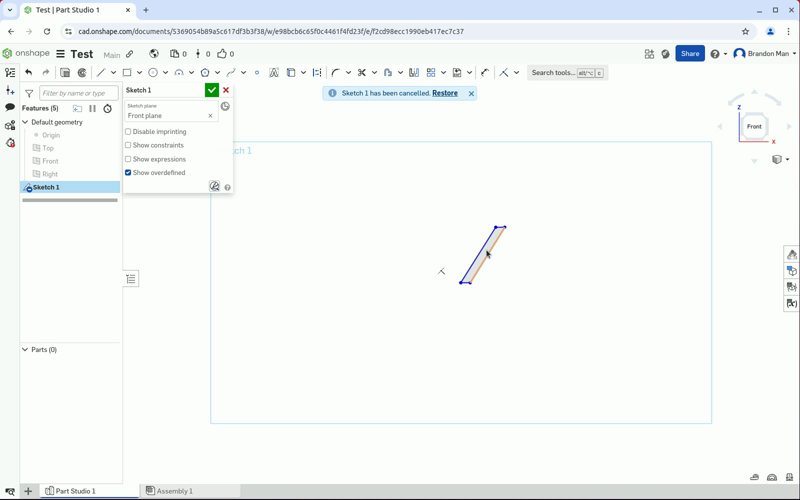
scroll(6)
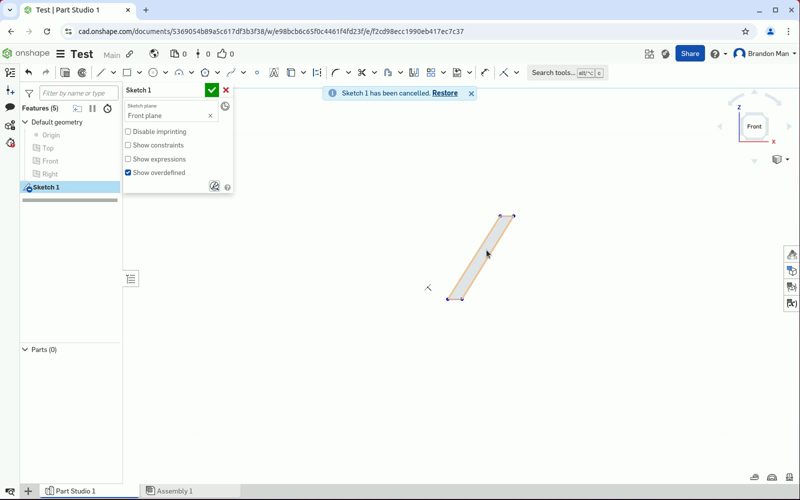
scroll(6)
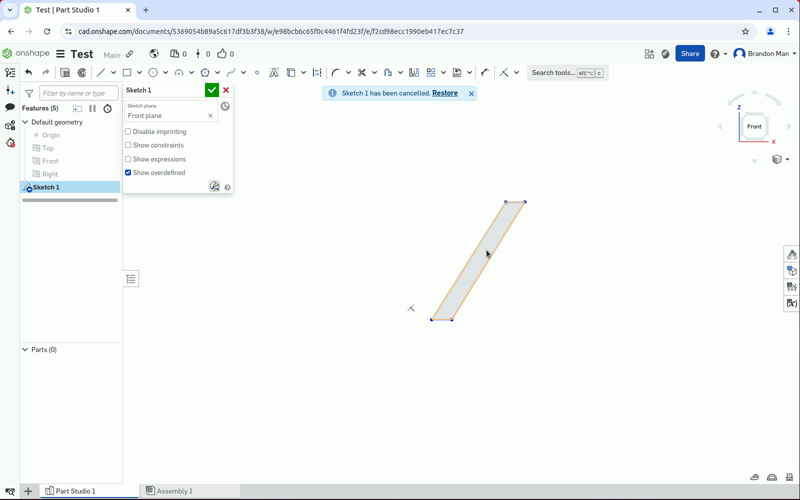
scroll(6)
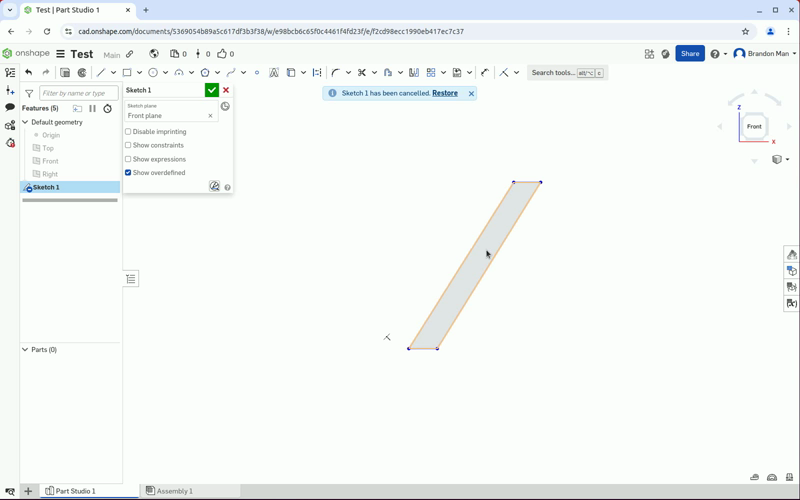
scroll(6)
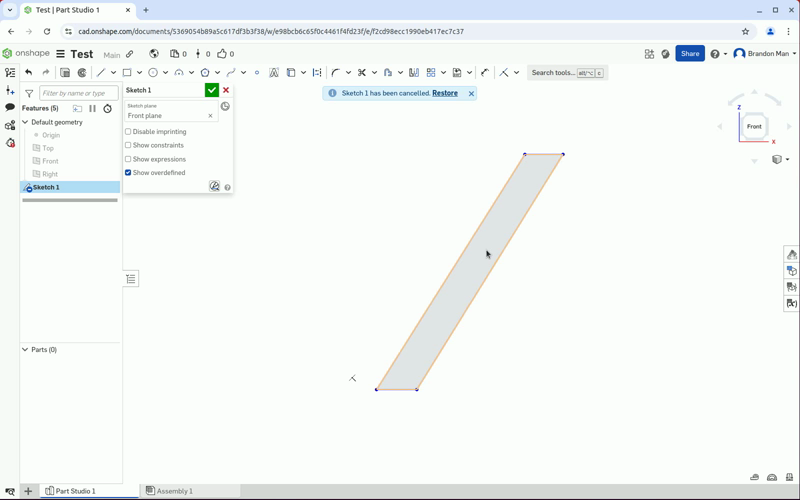
scroll(6)
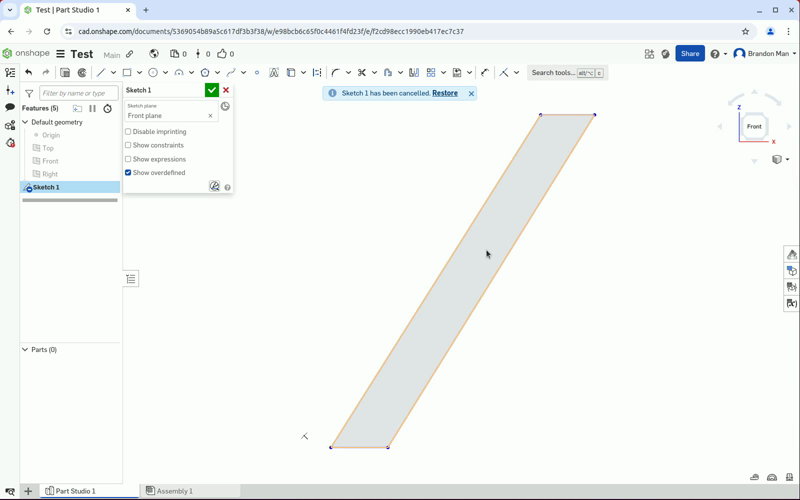
scroll(6)
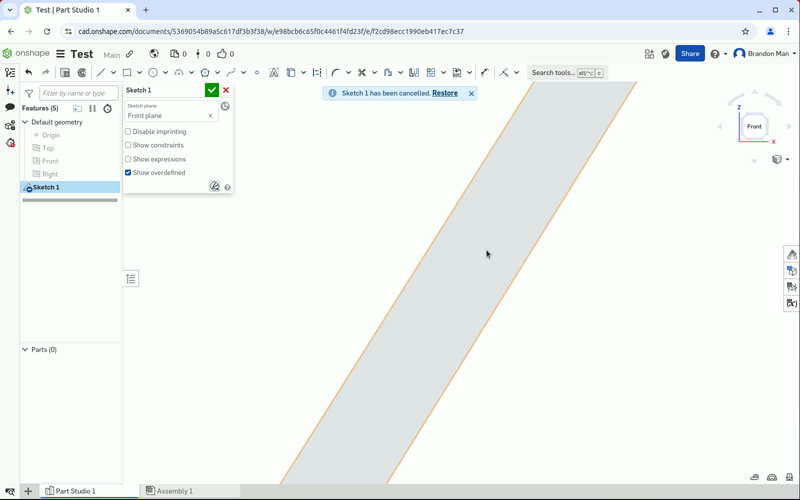
click(486, 249)
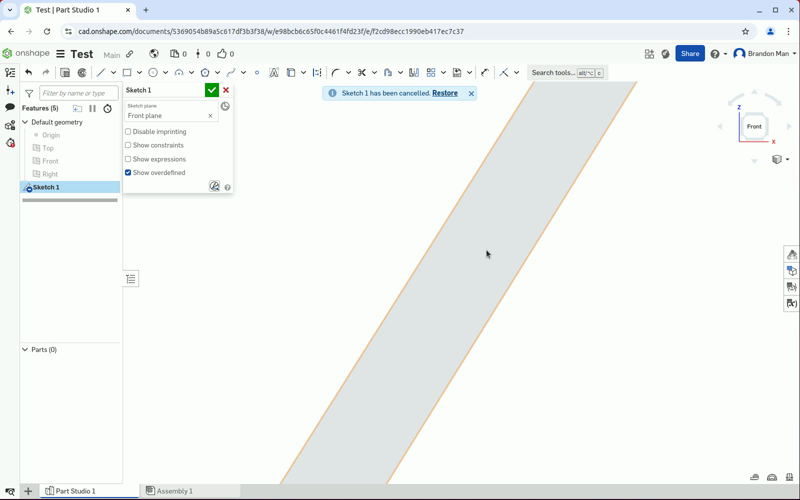
scroll(-6)
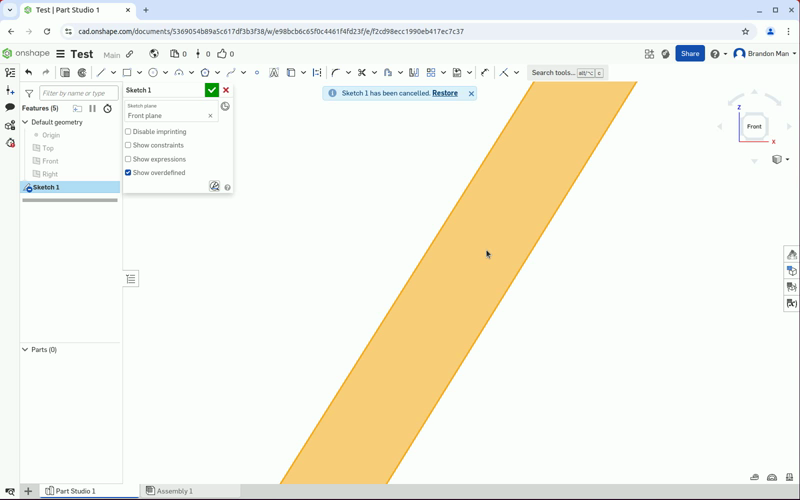
scroll(-6)
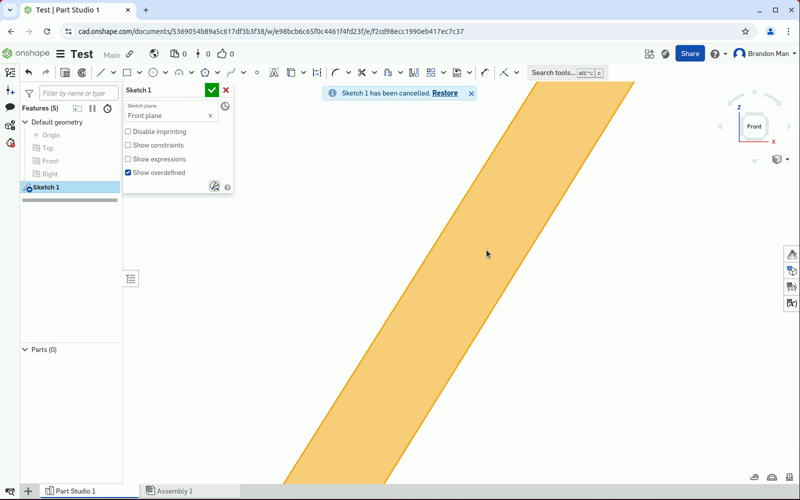
scroll(-6)
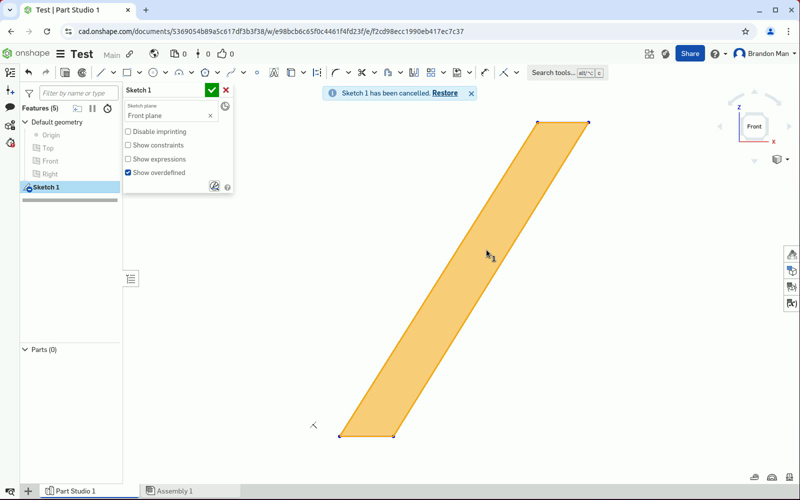
scroll(-6)
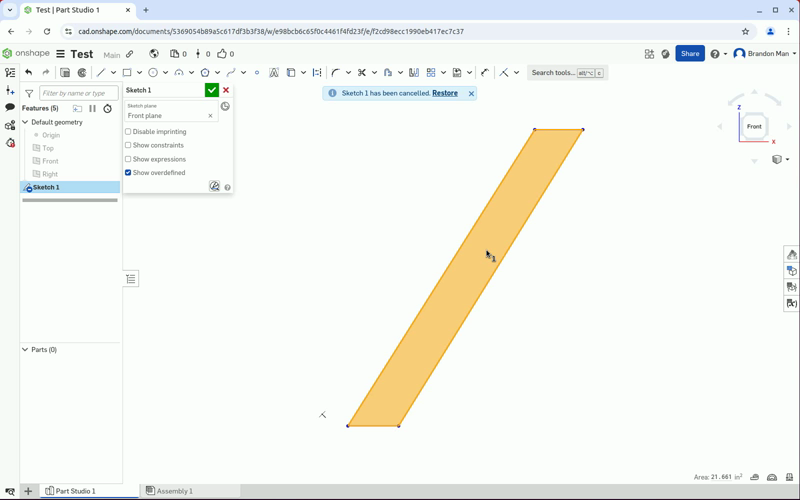
scroll(-6)
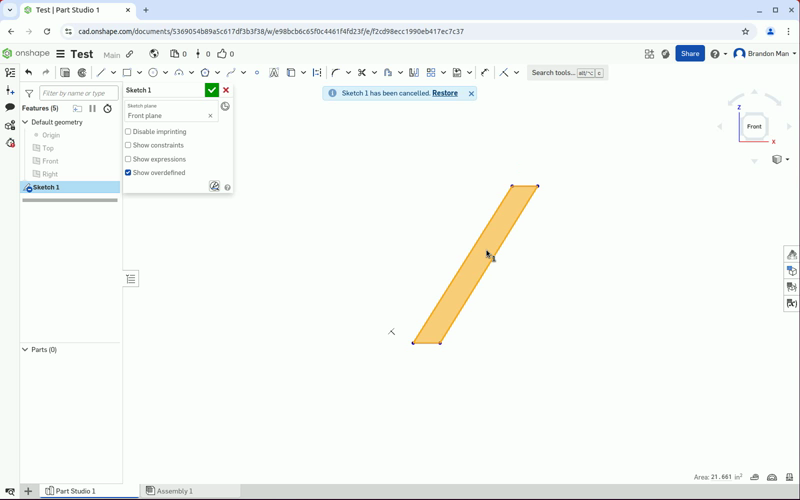
scroll(-6)
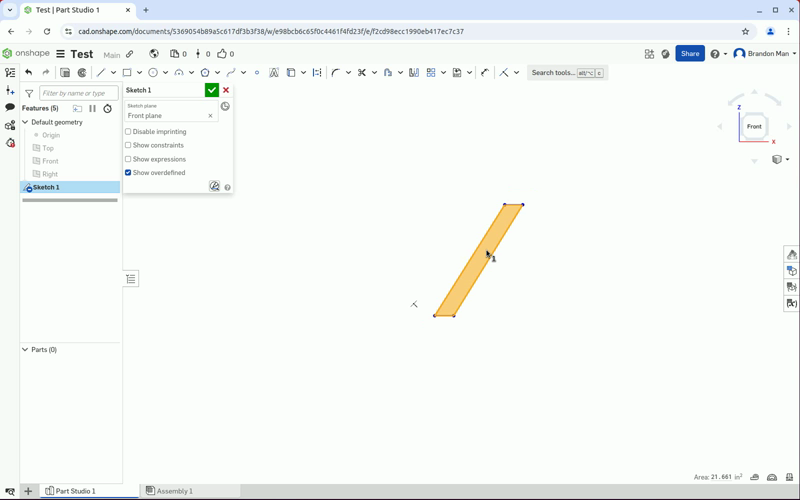
scroll(-6)
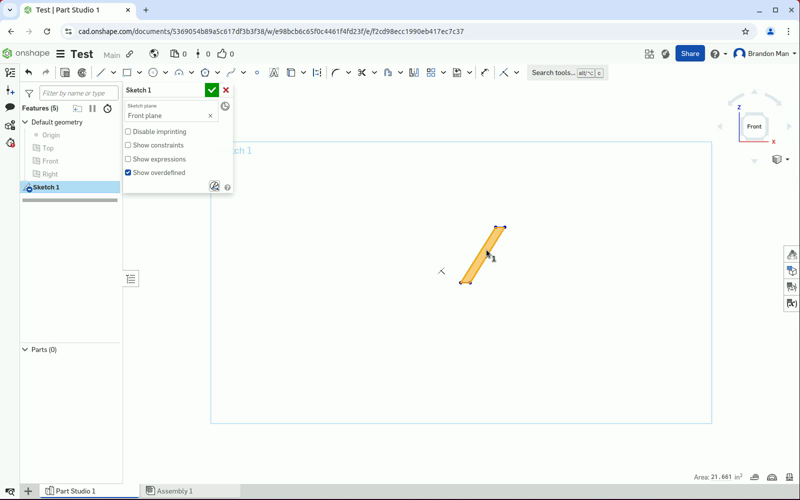
mouse_move(73, 352)
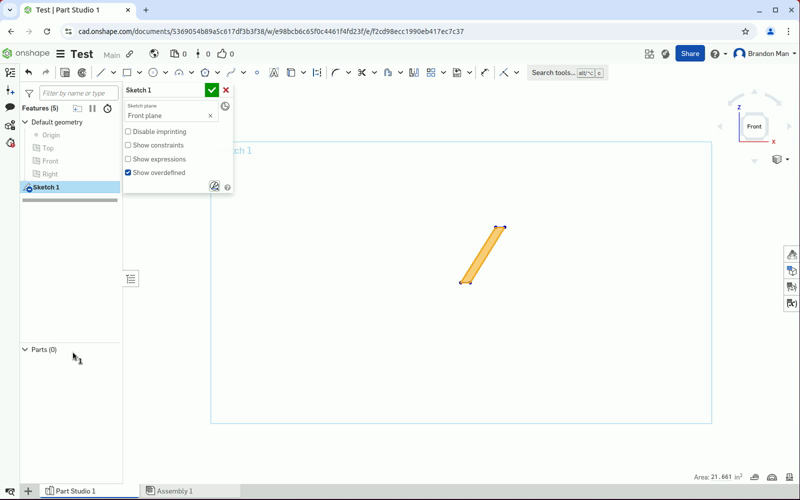
key(shift+y)
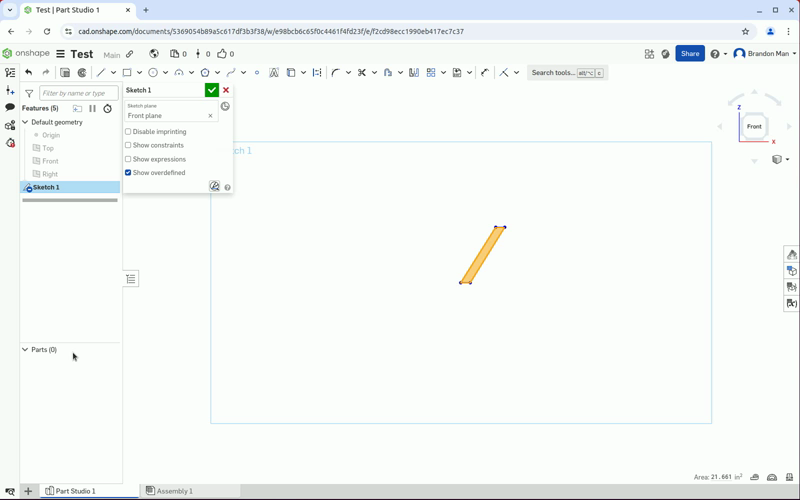
key(shift+e)
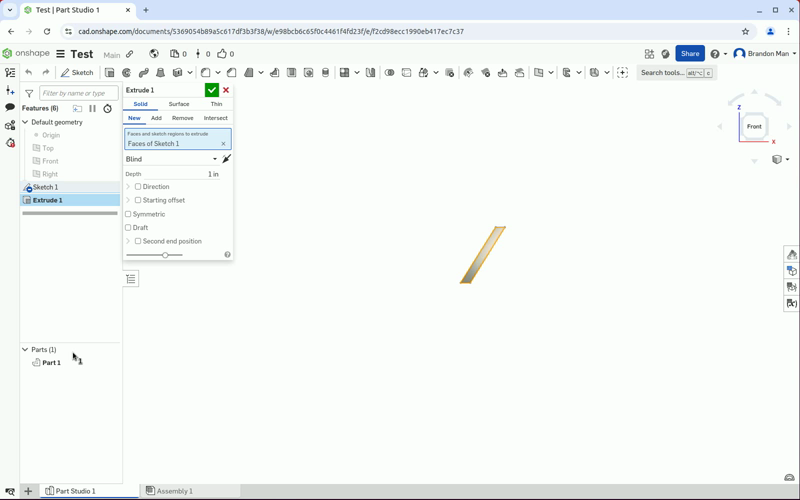
mouse_move(143, 106)
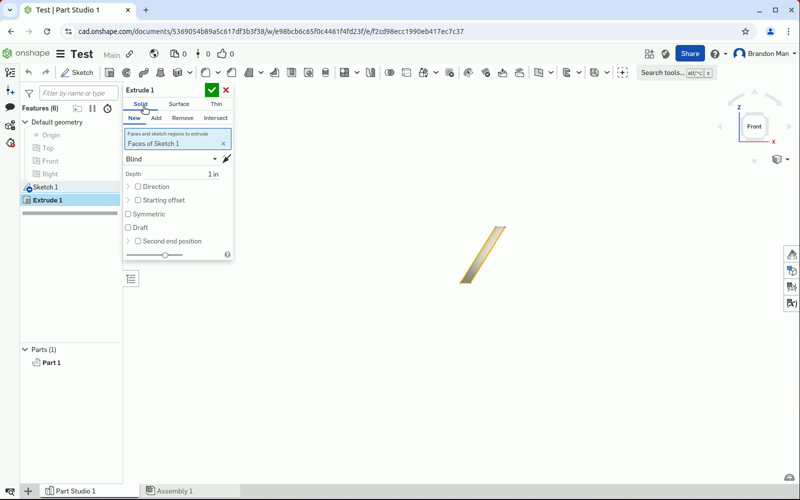
click(143, 106)
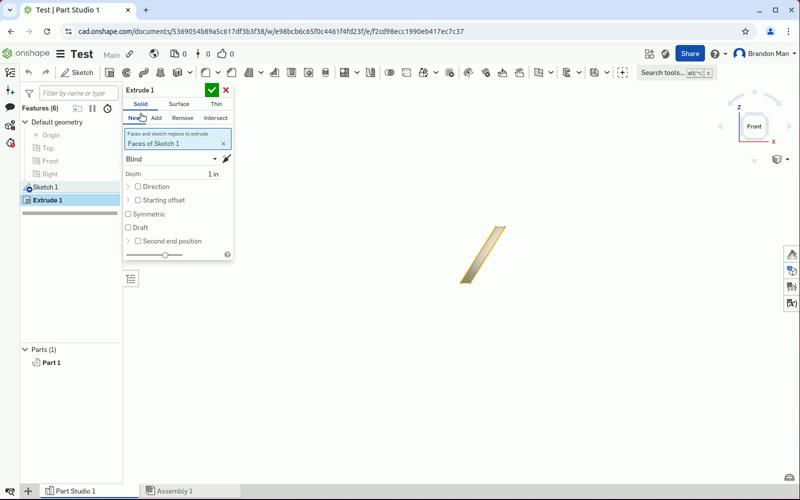
mouse_move(137, 120)
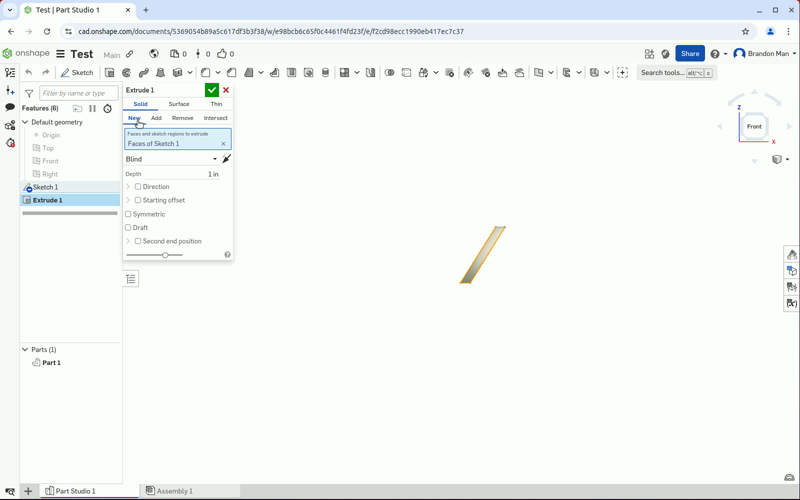
click(137, 120)
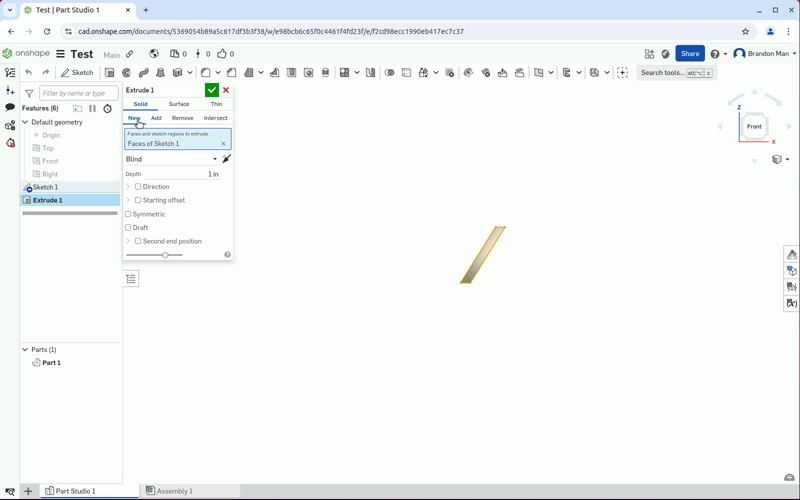
key(tab, 4)
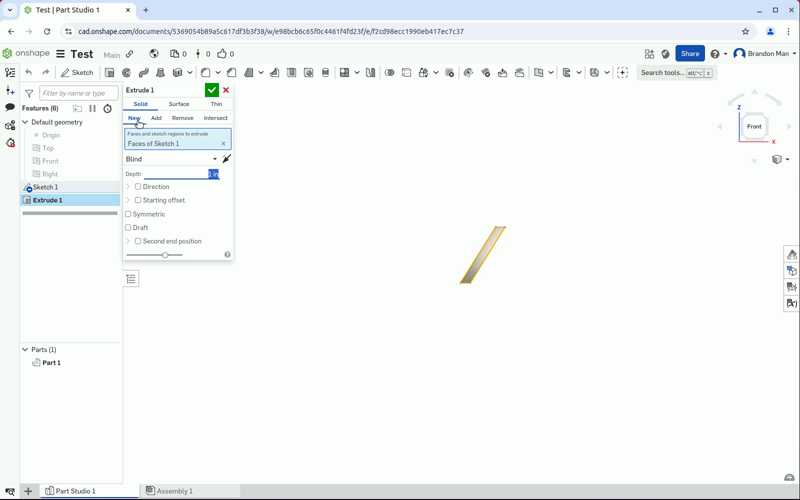
text(0.963)
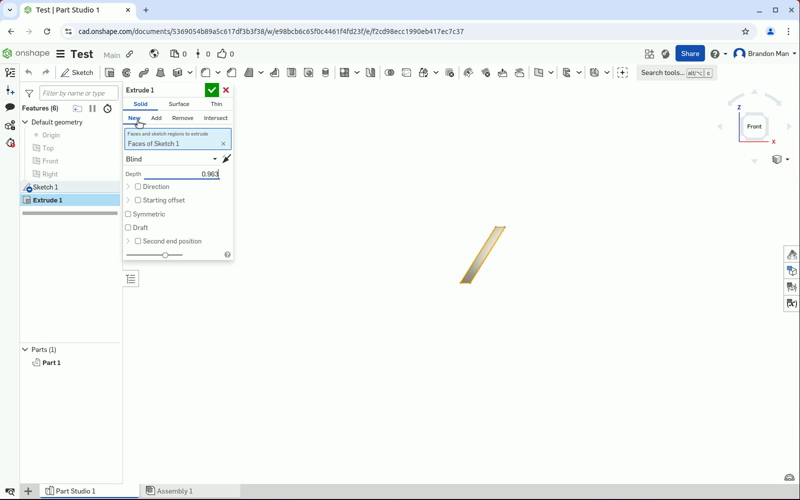
key(enter)
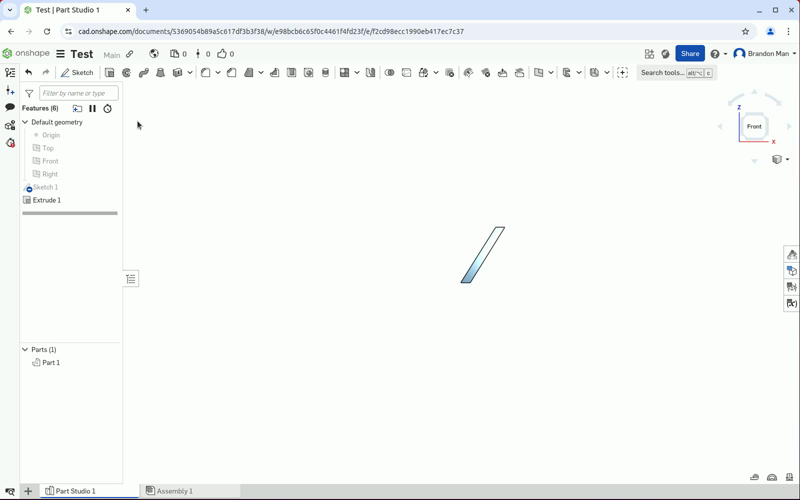
key(shift+h)
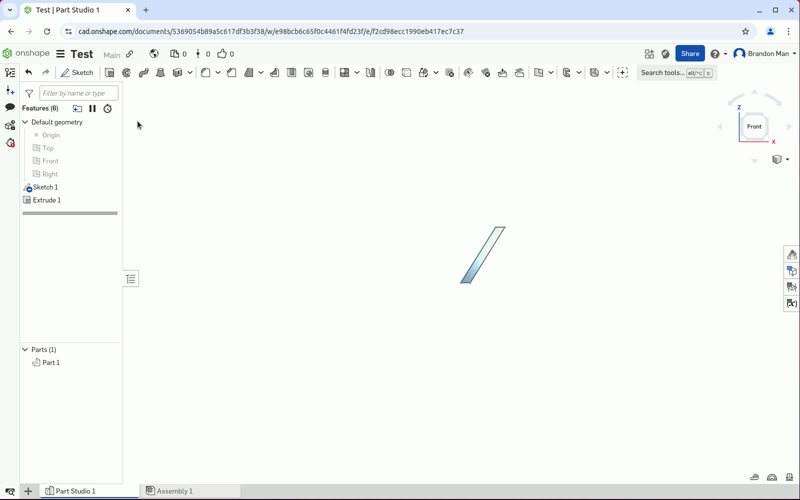
key(shift+h)
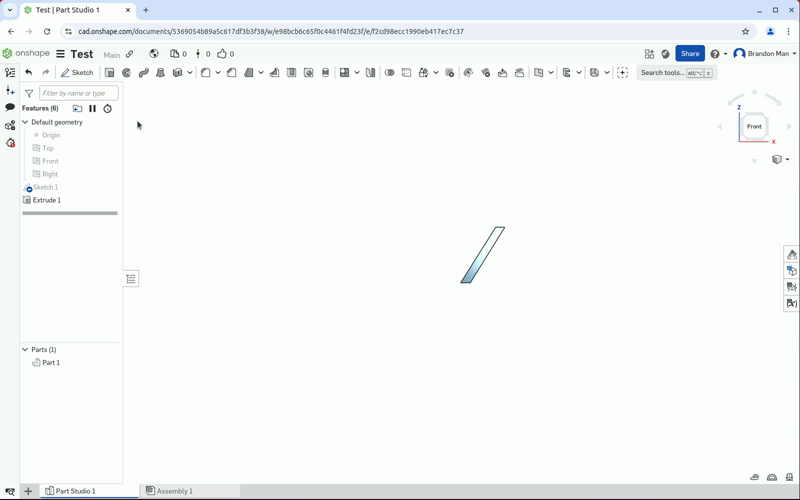
mouse_move(73, 189)
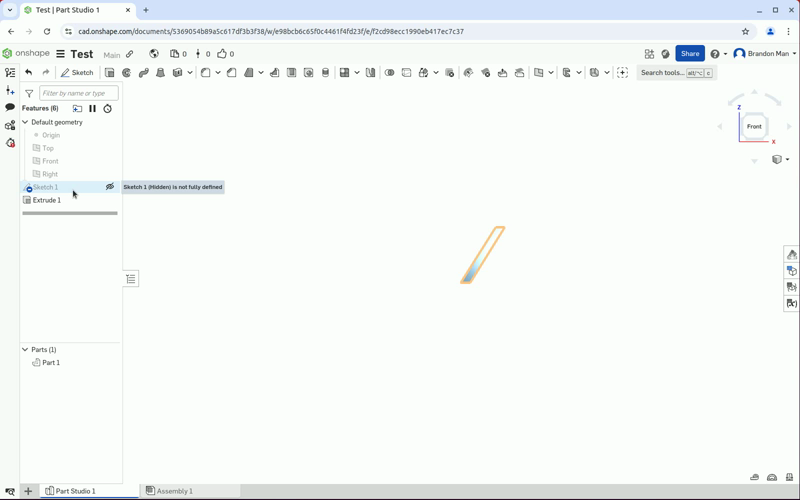
click(73, 189)
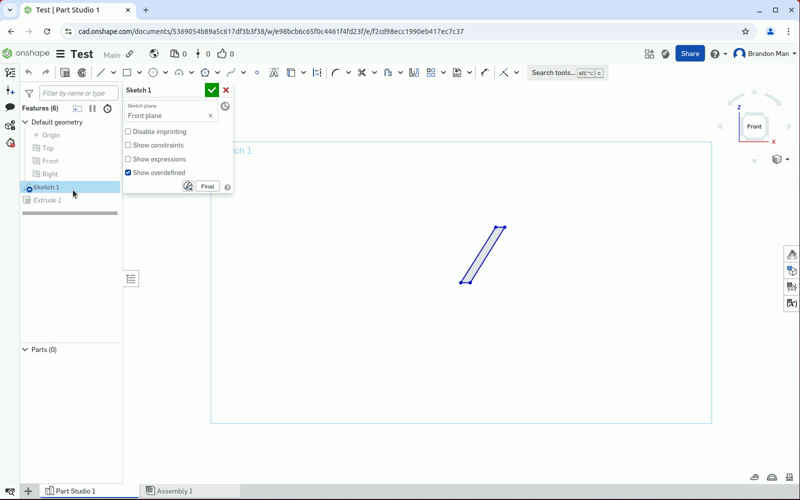
mouse_move(229, 92)
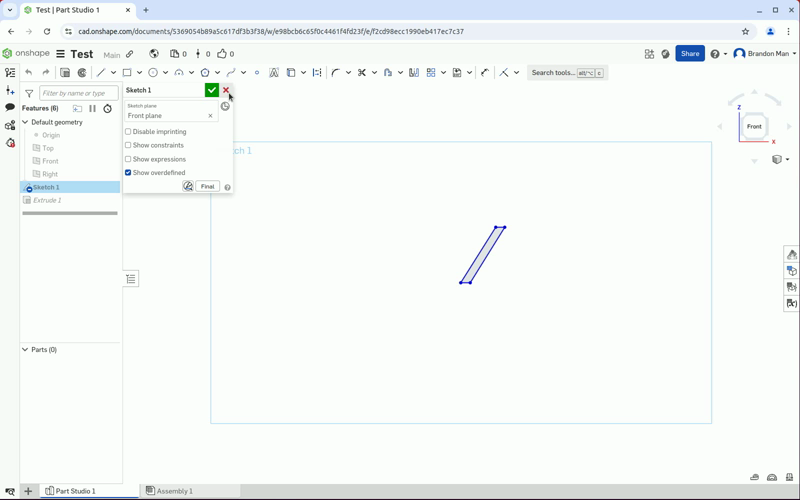
click(229, 92)
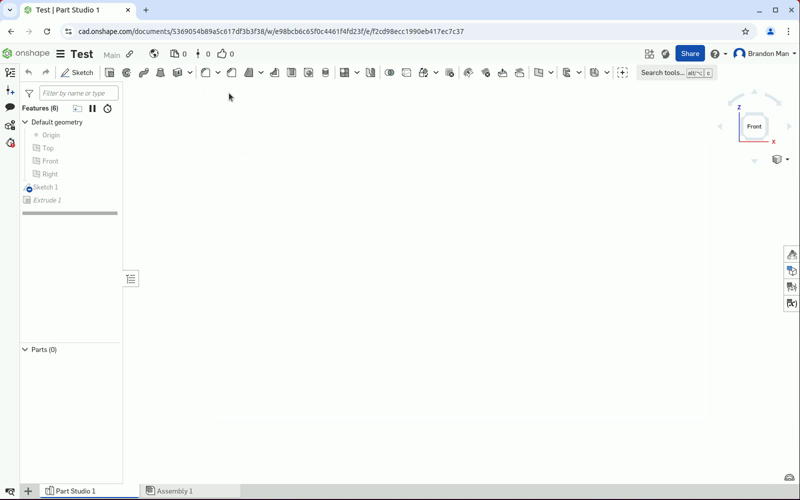
mouse_move(73, 352)
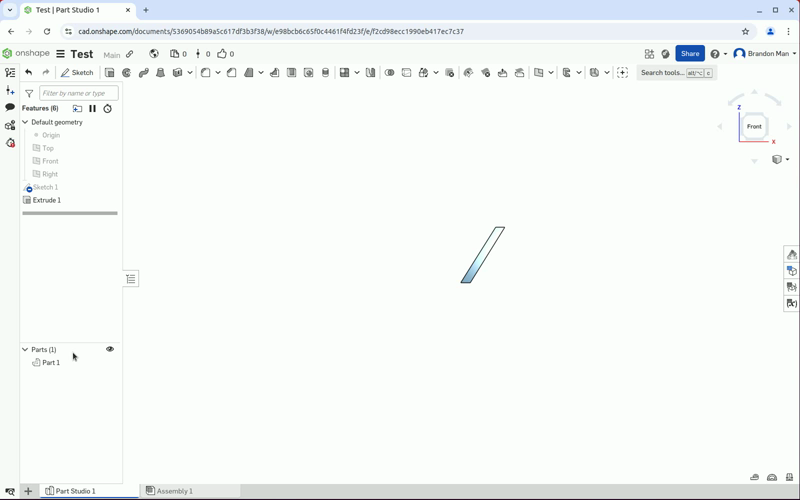
key(y)
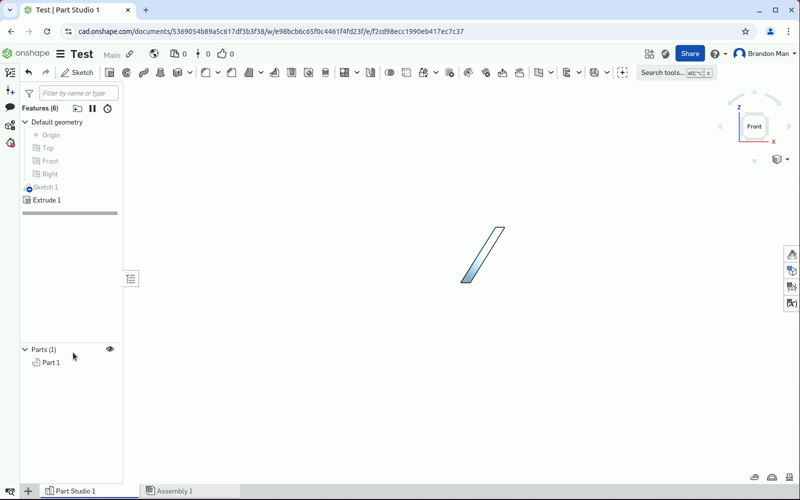
key(shift+p)
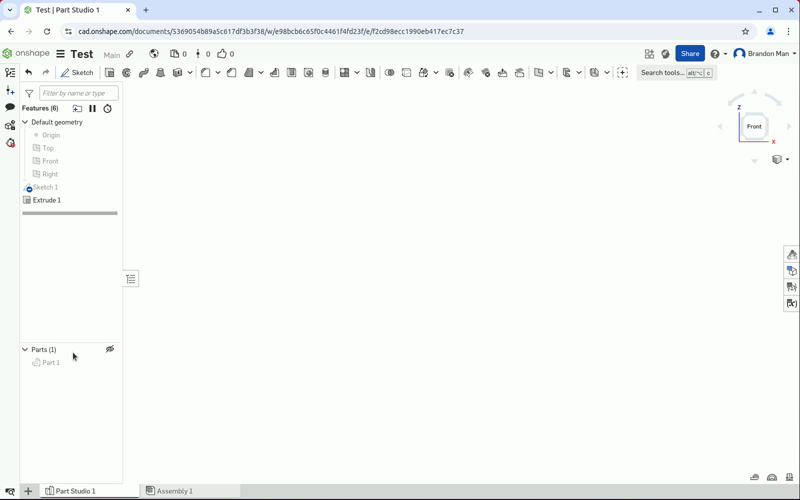
key(space)
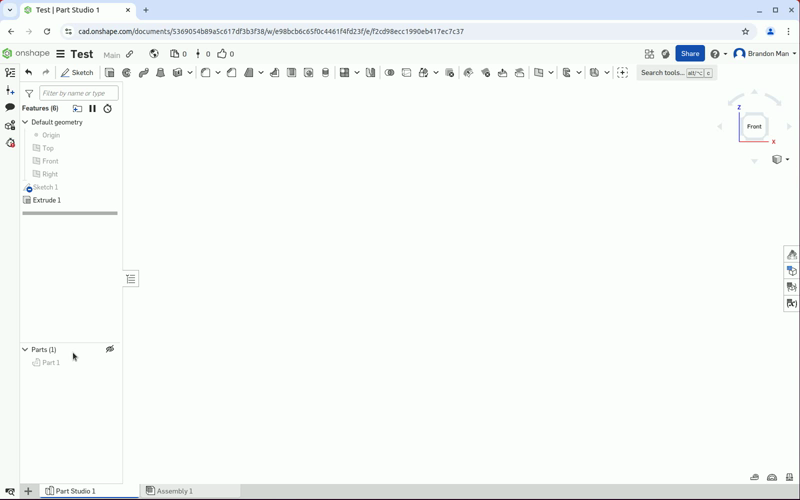
key_down(shift)
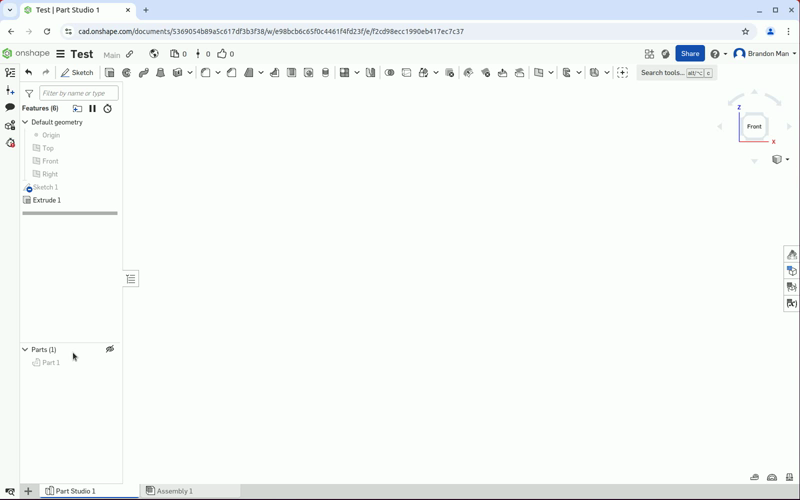
key(down)
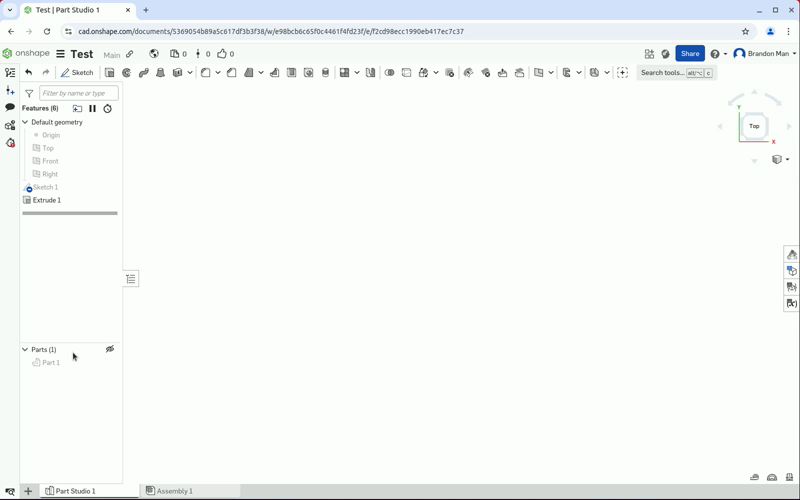
key_up(shift)
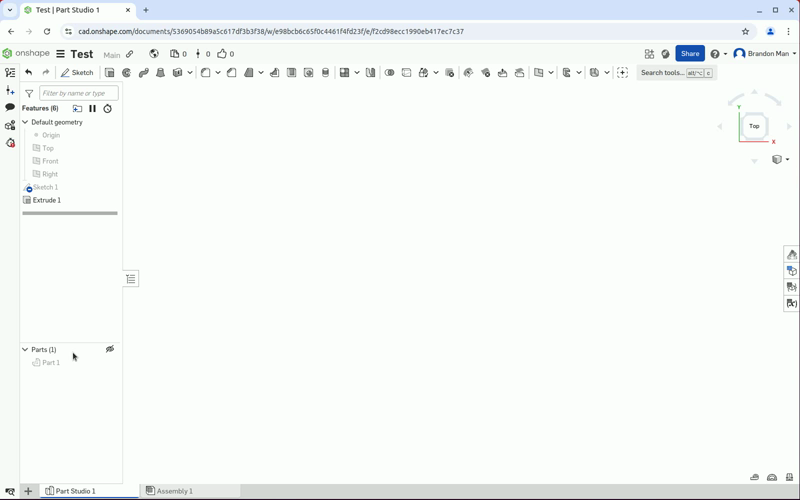
mouse_move(73, 352)
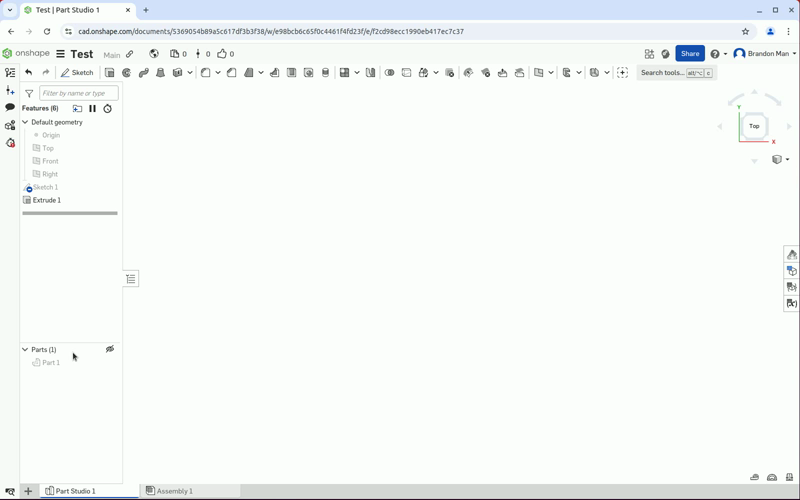
key(shift+y)
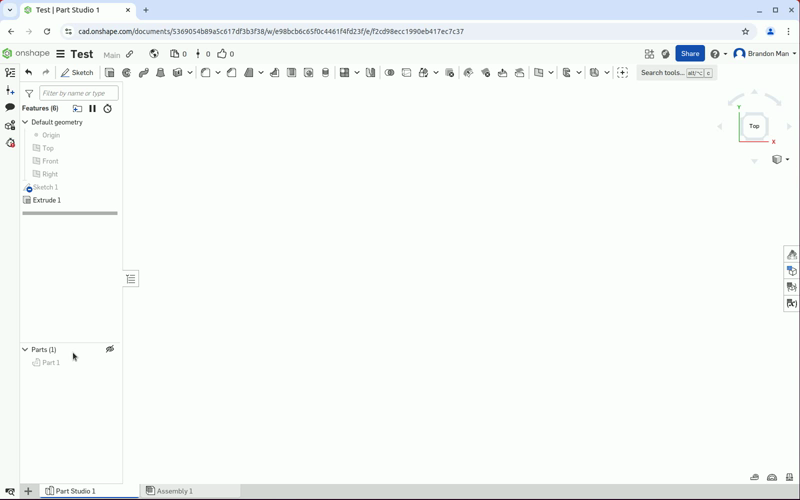
key(shift+s)
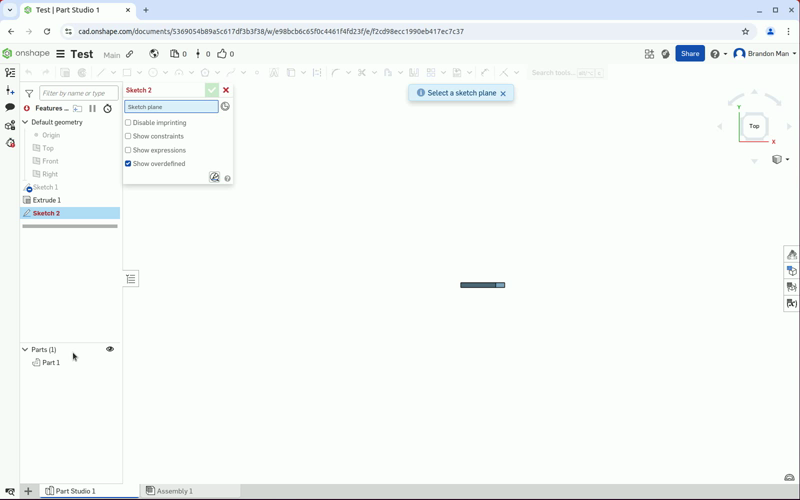
mouse_move(73, 150)
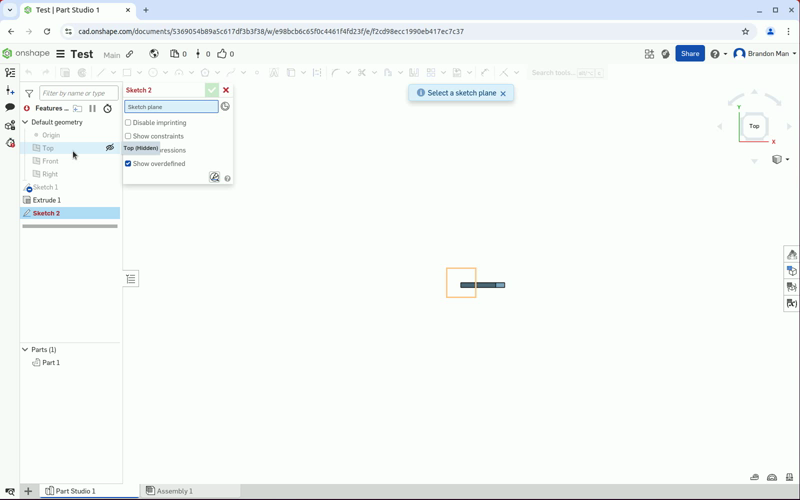
click(73, 150)
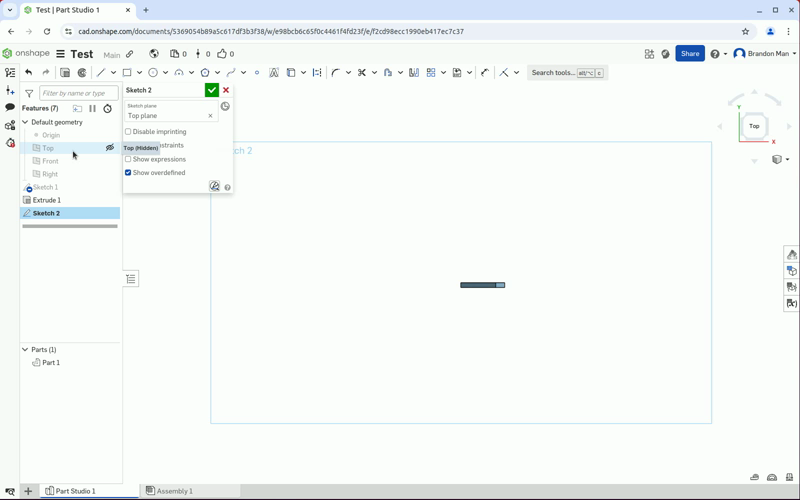
mouse_move(73, 352)
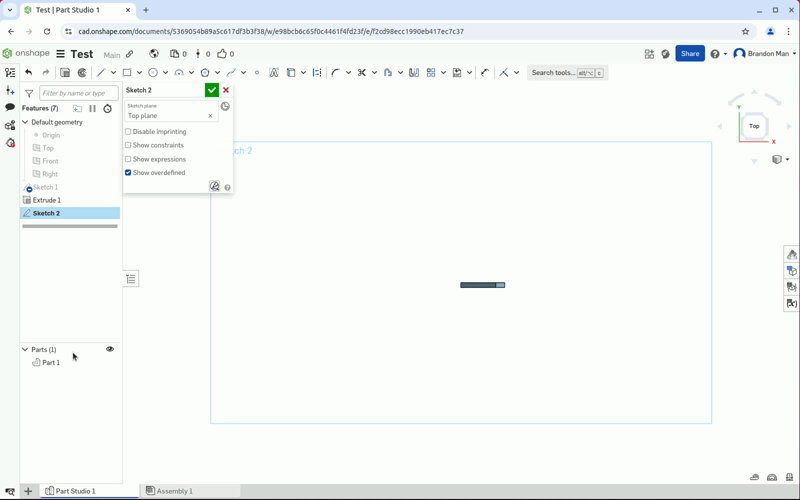
key(y)
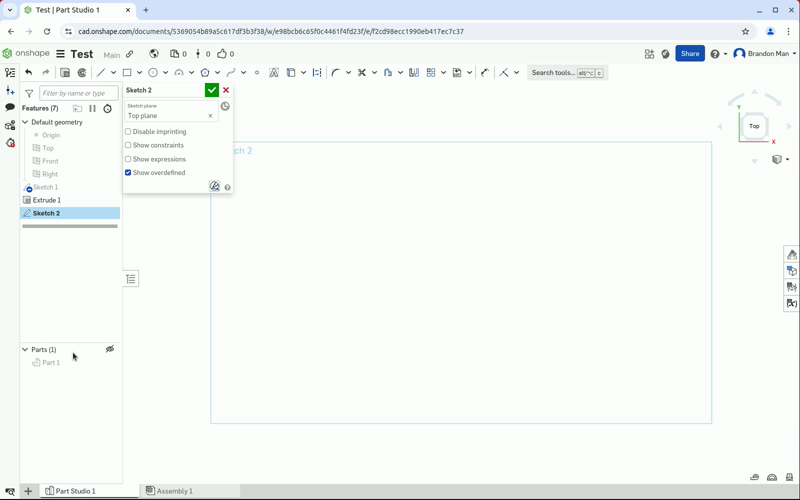
key(c)
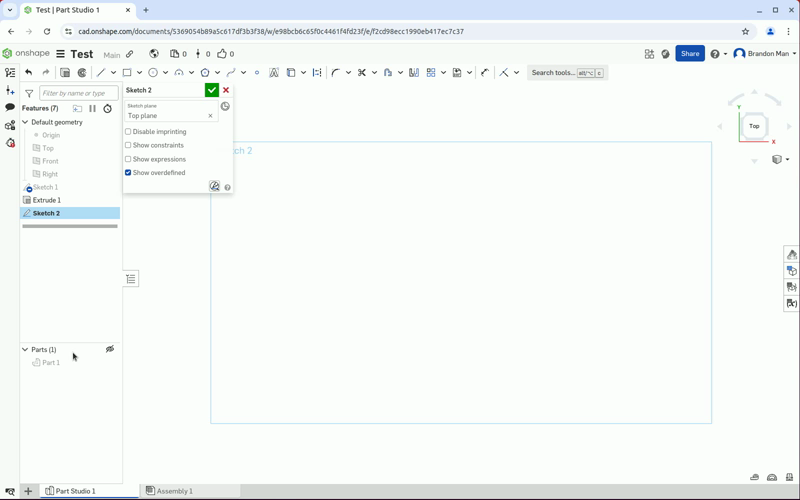
key_down(shift)
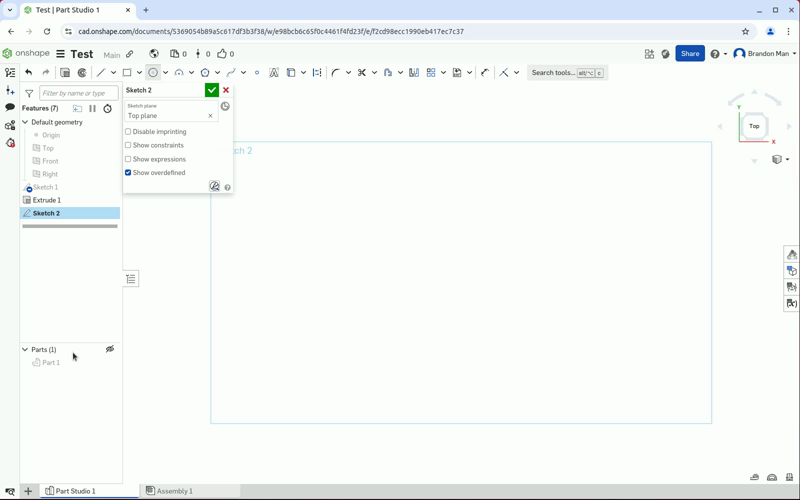
mouse_move(398, 287)
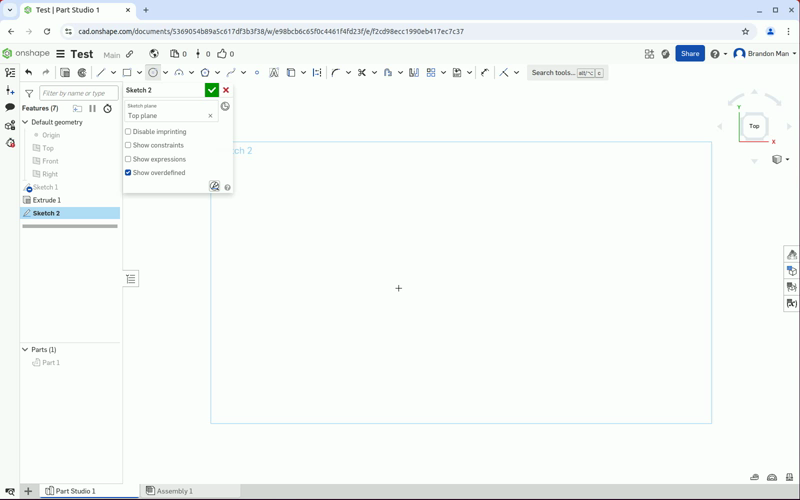
click(398, 287)
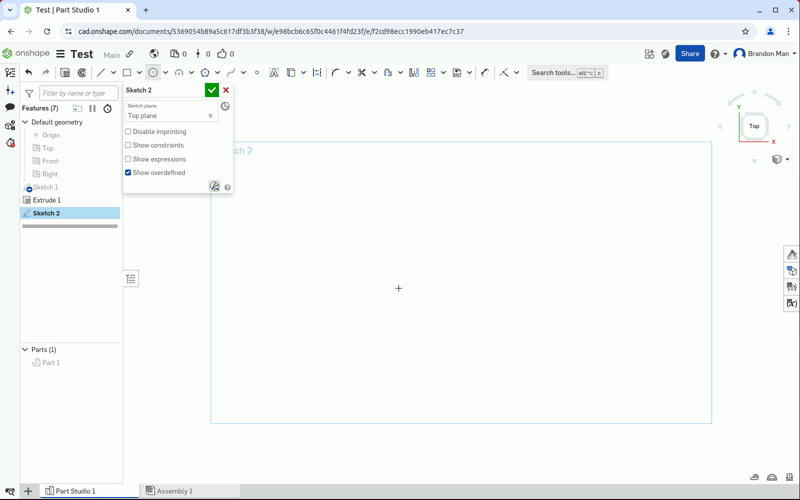
key_up(shift)
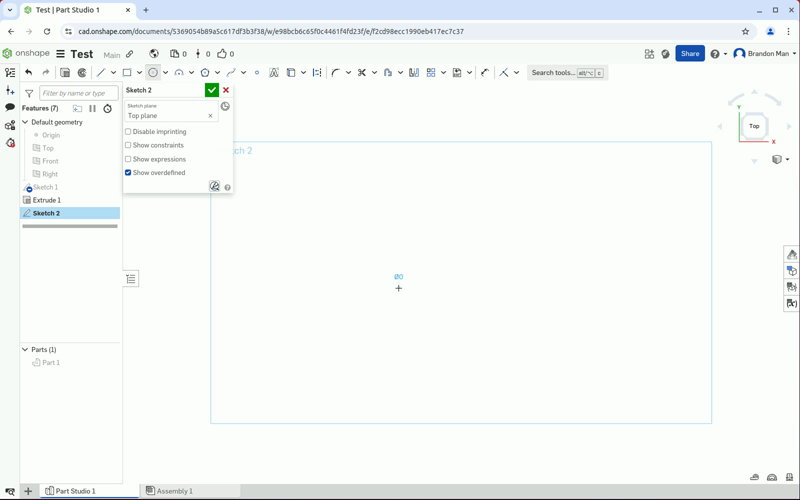
mouse_move(447, 287)
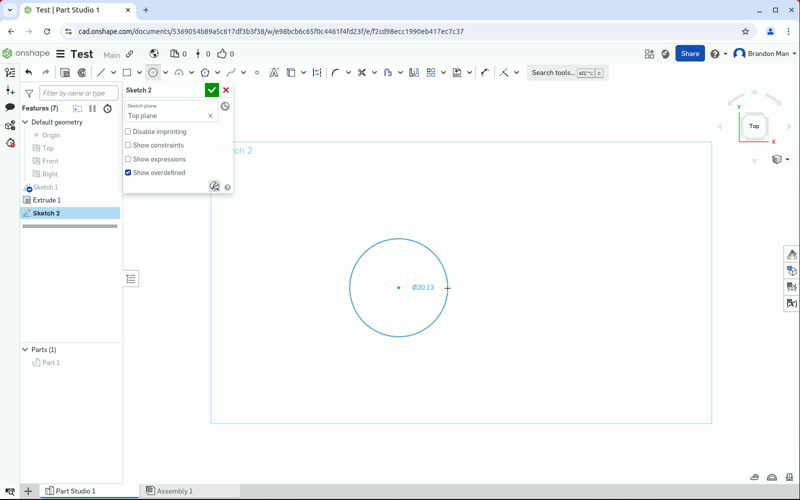
click(447, 287)
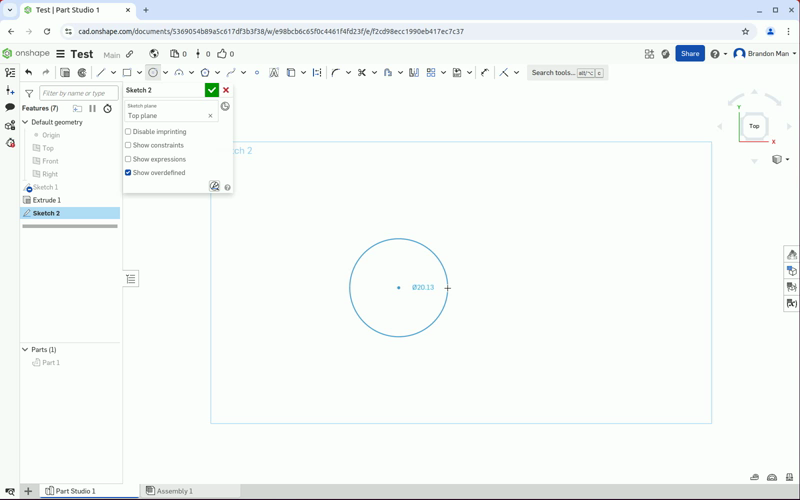
key(esc)
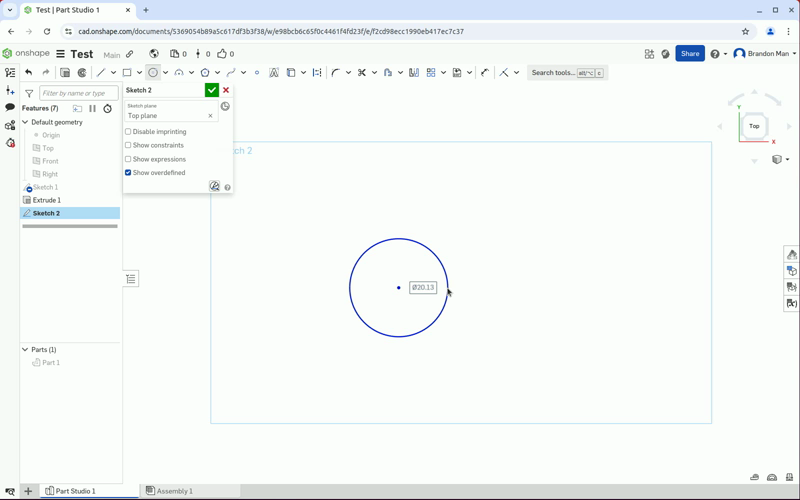
mouse_move(399, 289)
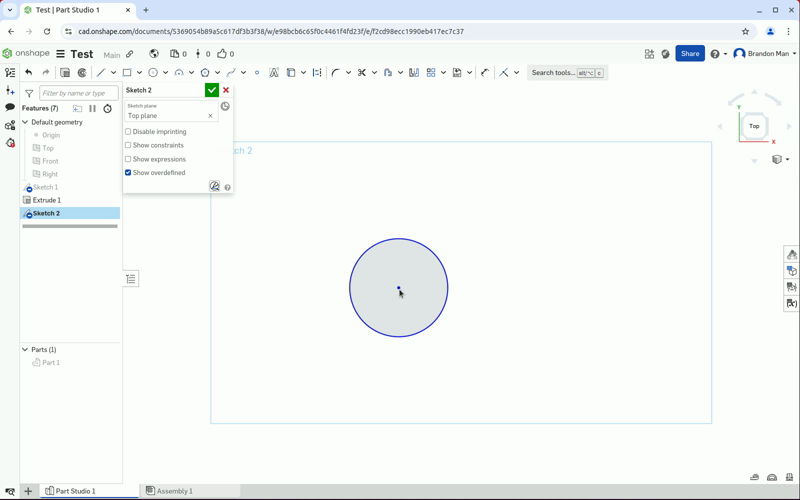
click(399, 289)
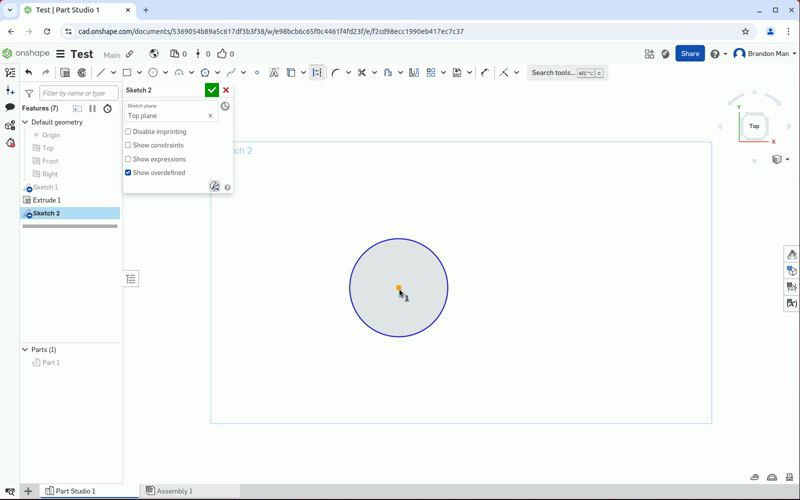
mouse_move(73, 352)
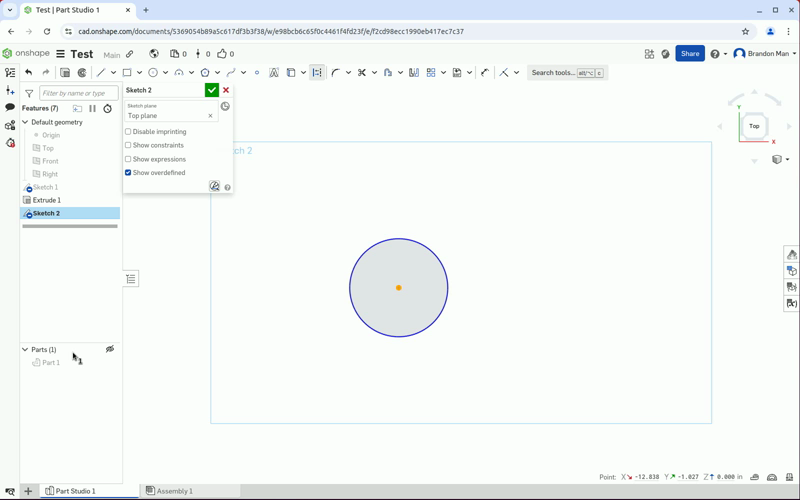
key(shift+y)
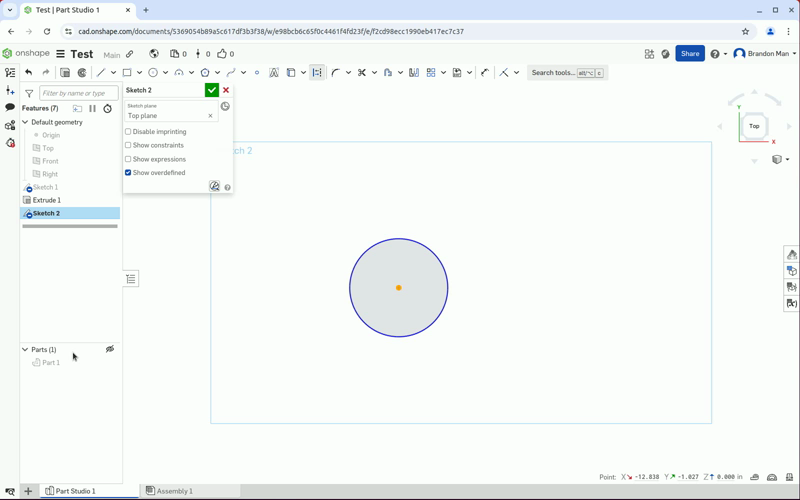
key(shift+e)
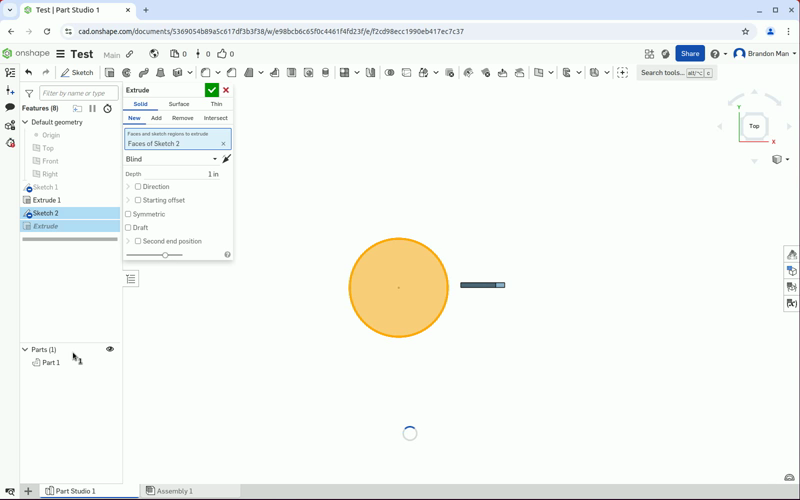
mouse_move(143, 106)
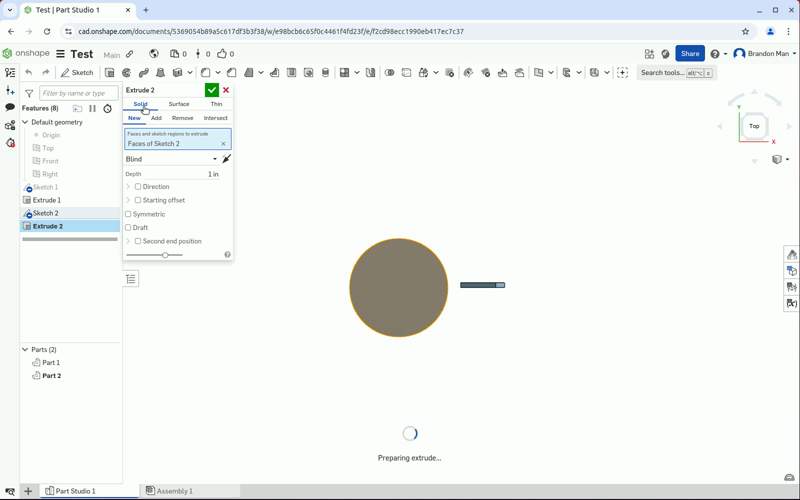
click(143, 106)
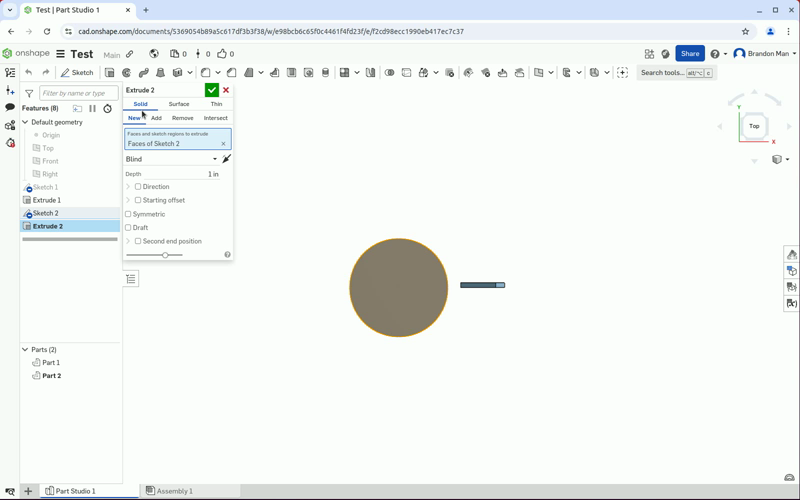
mouse_move(137, 120)
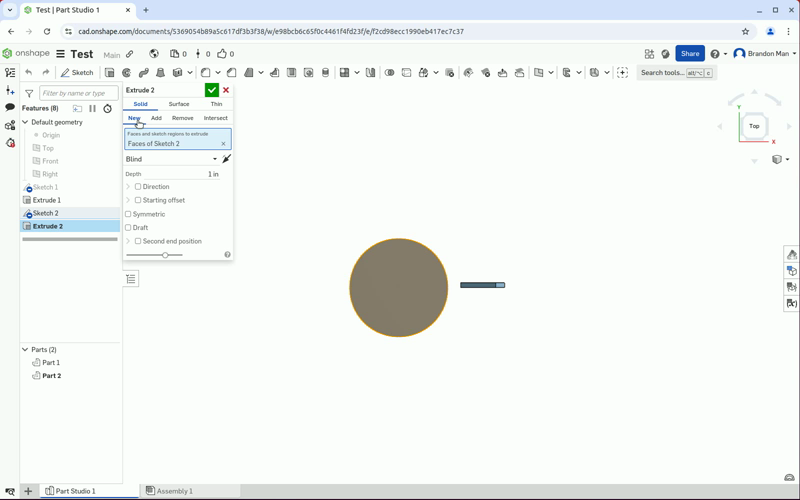
click(137, 120)
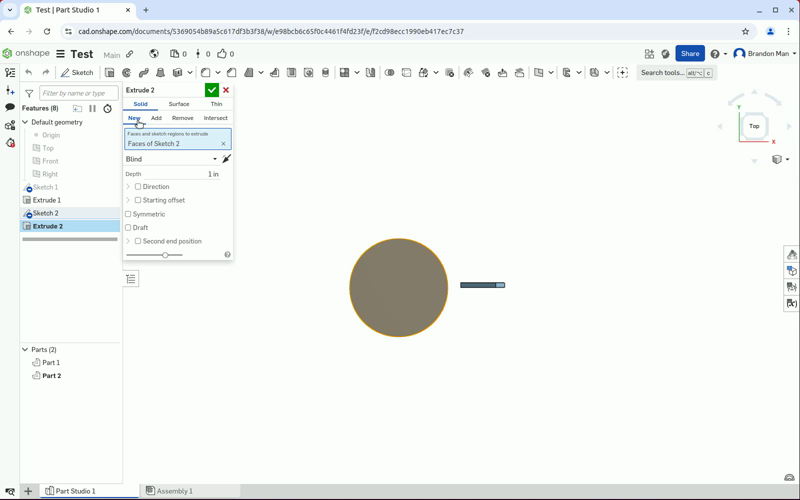
key(tab, 4)
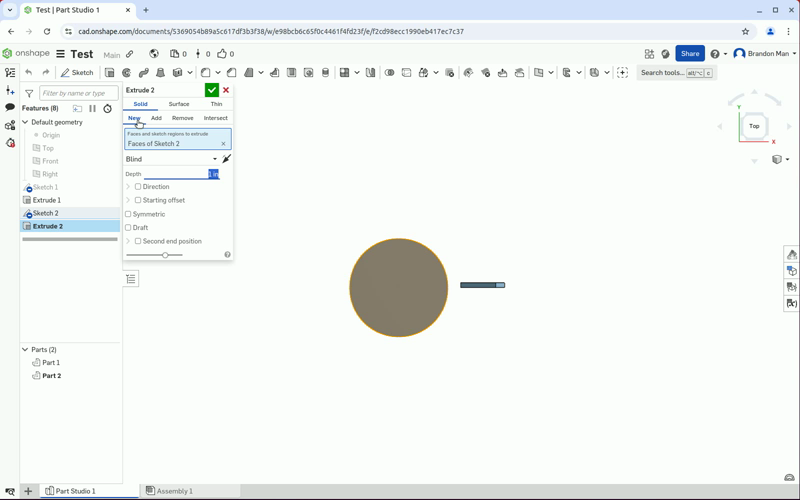
text(0.481)
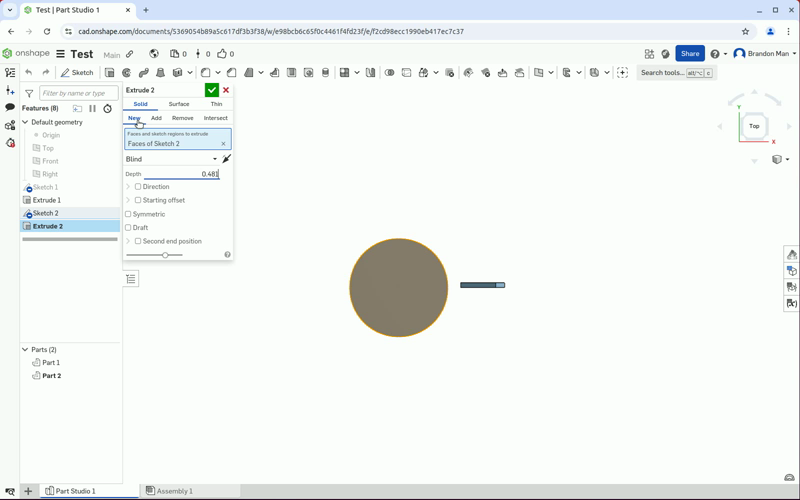
key(enter)
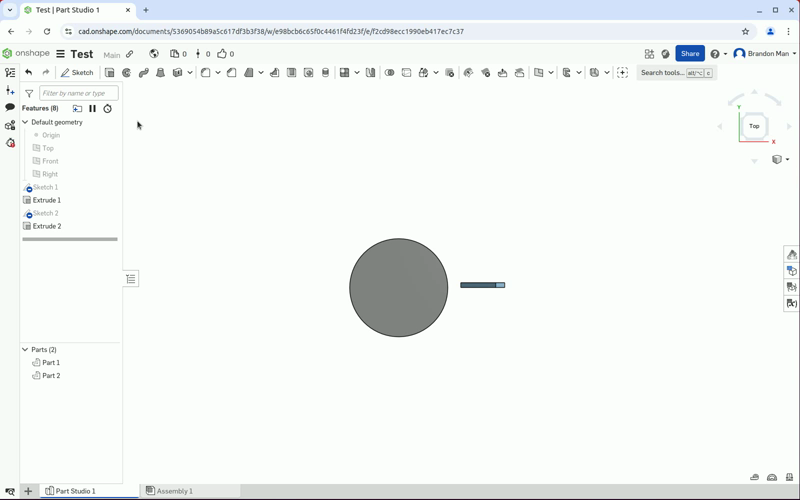
key(shift+h)
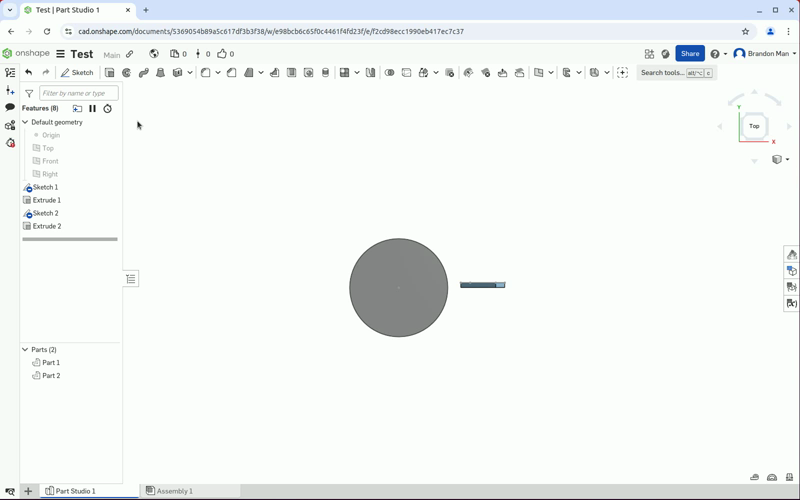
key(shift+h)
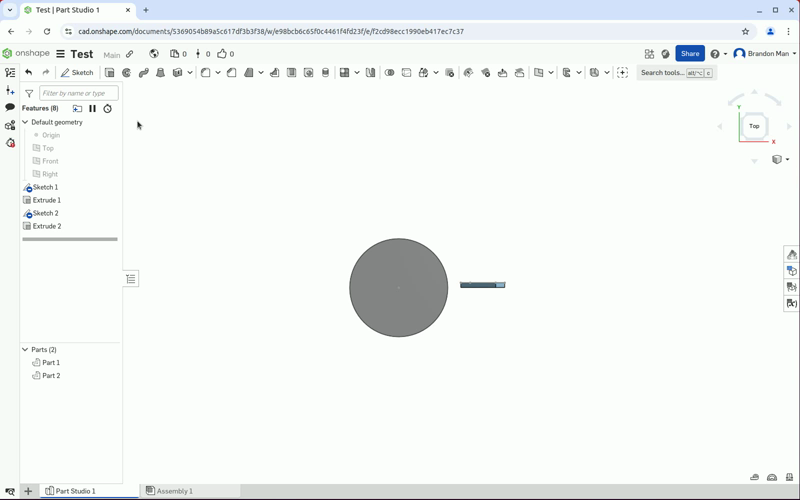
key(shift+7)
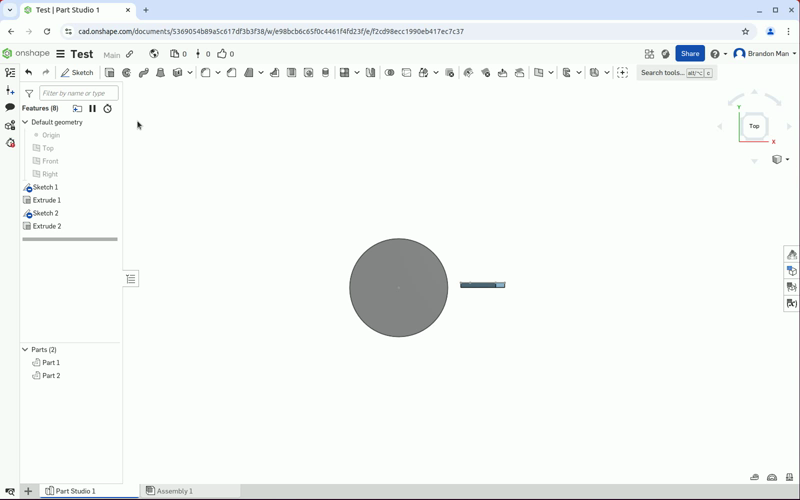
key(up, 3)
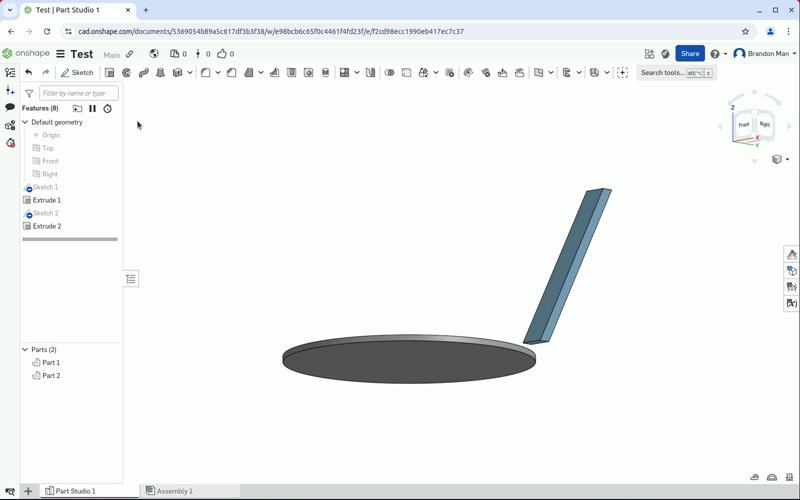
key(left, 3)
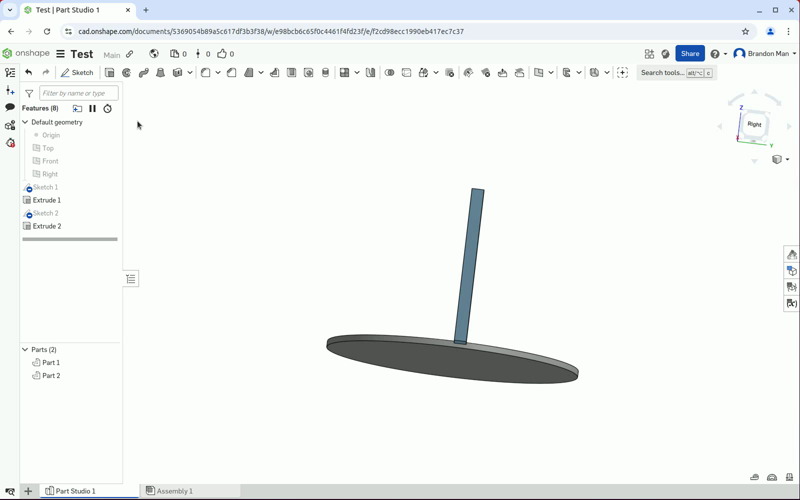
key(right, 3)
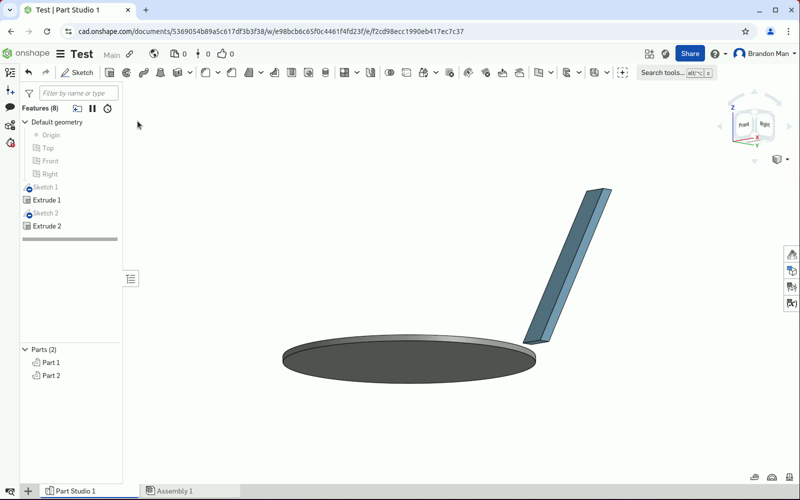
key(down, 3)
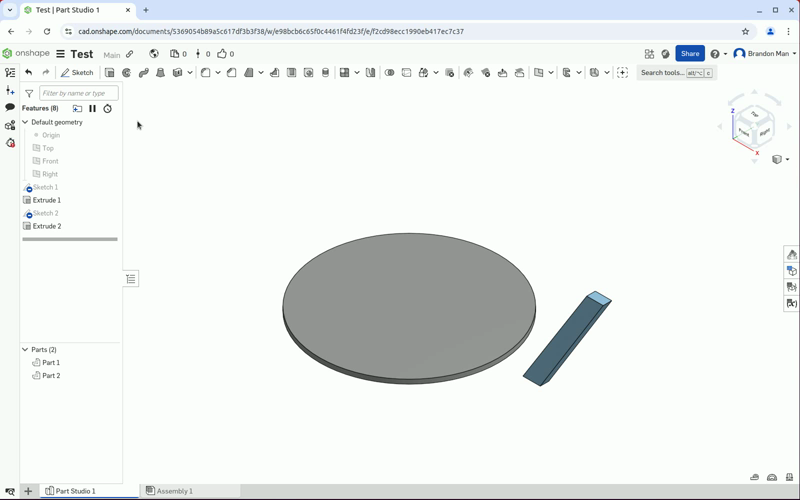
mouse_move(73, 189)
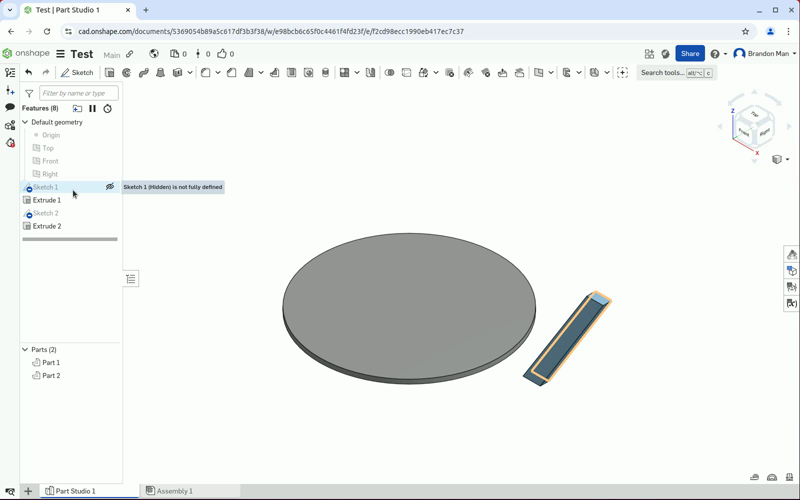
click(73, 189)